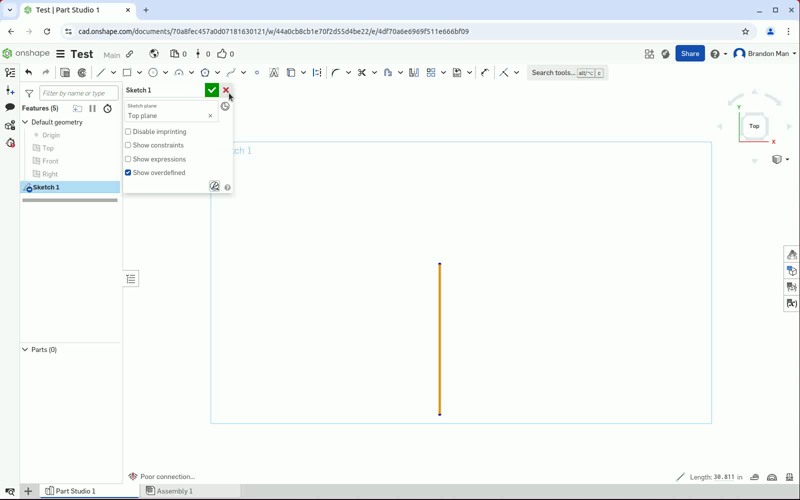
key(shift+h)
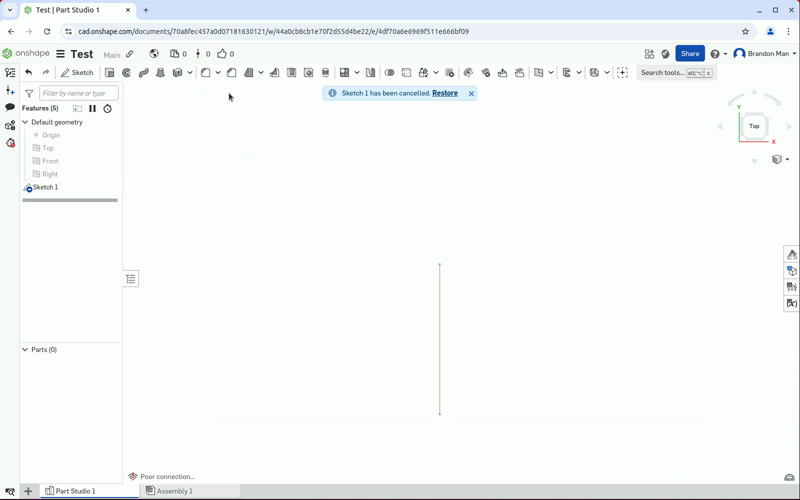
key(shift+s)
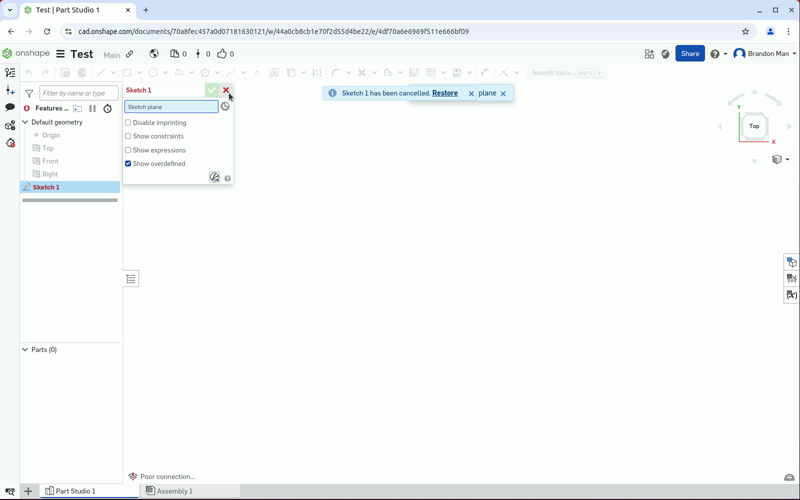
mouse_move(73, 150)
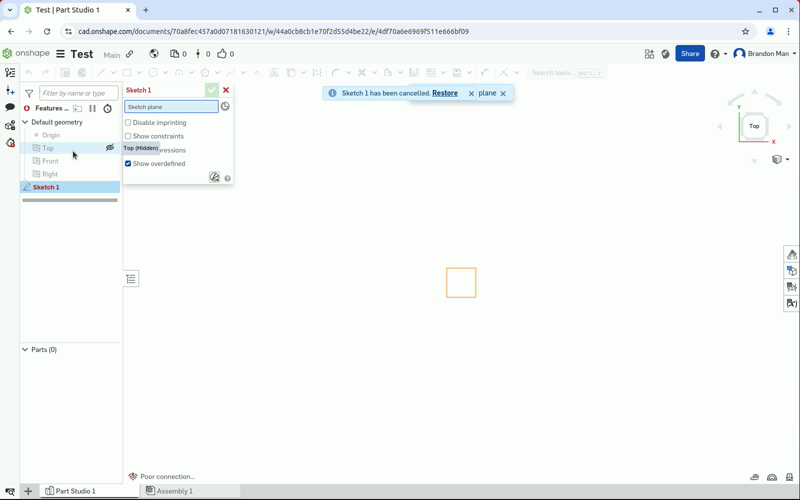
click(73, 150)
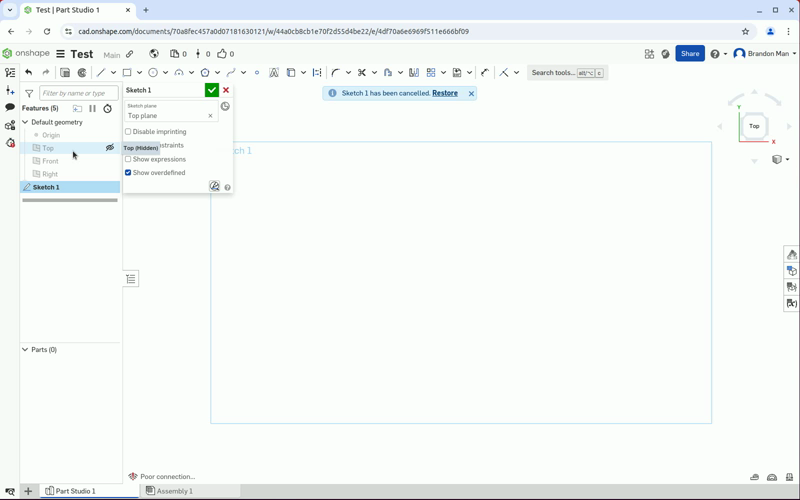
mouse_move(73, 352)
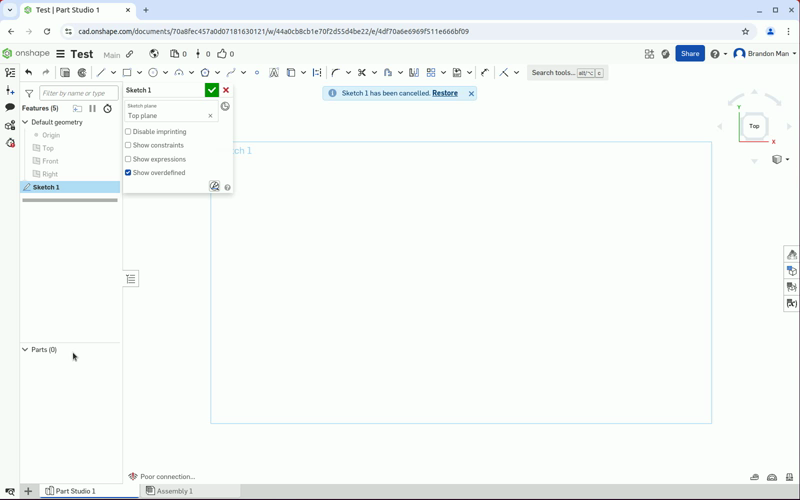
key(y)
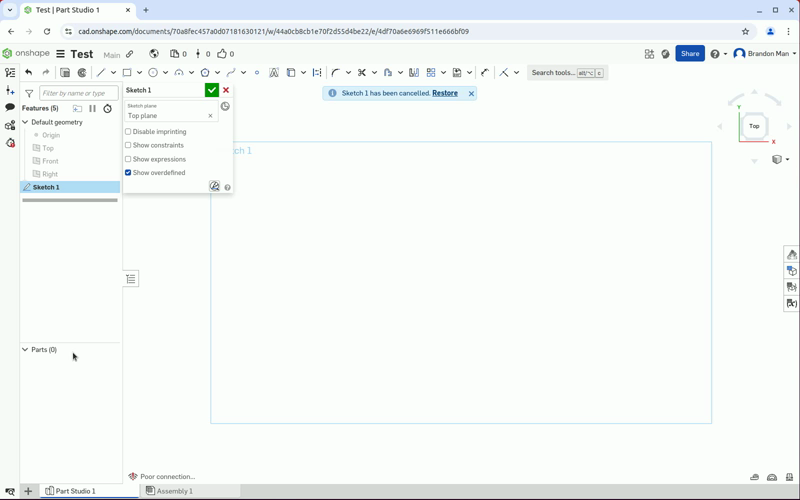
key(l)
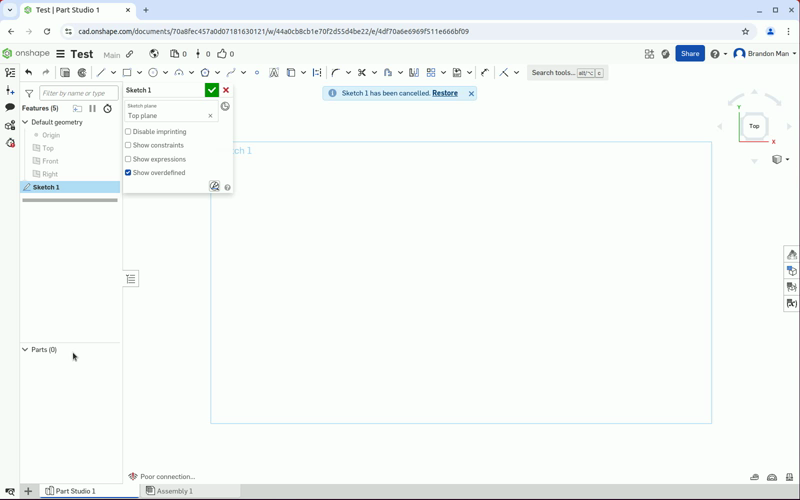
key_down(shift)
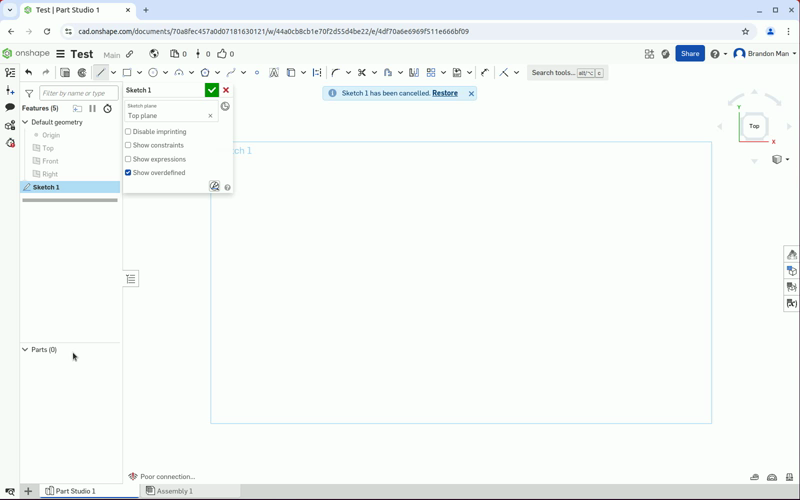
mouse_move(460, 282)
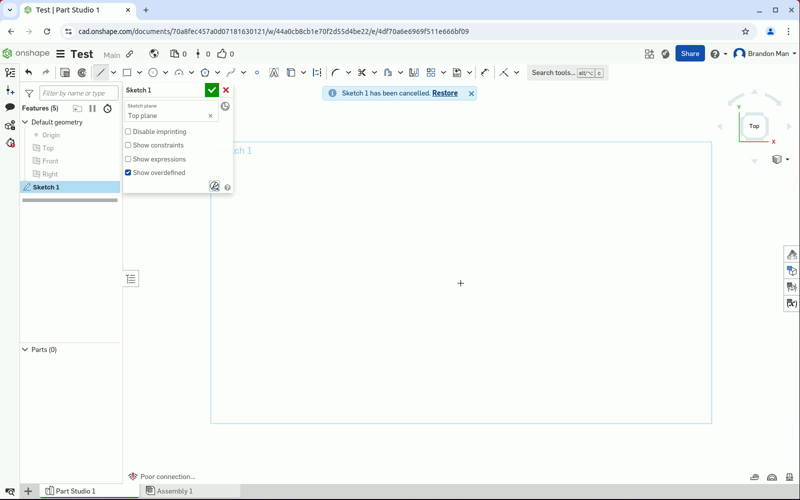
click(460, 282)
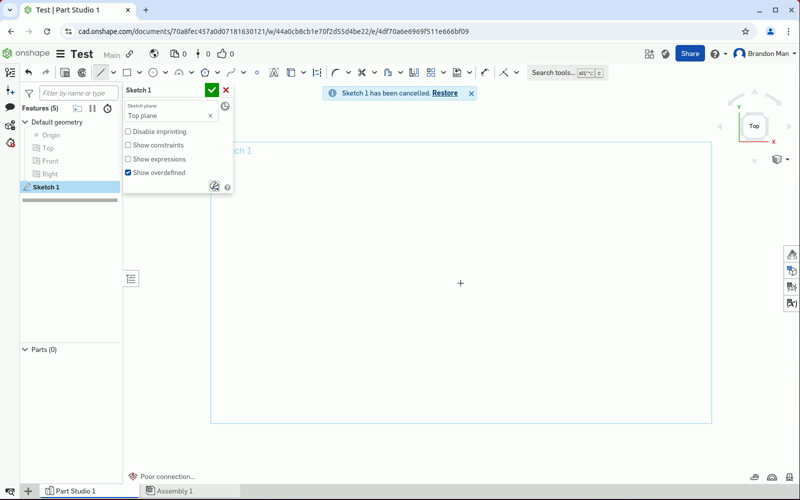
key_up(shift)
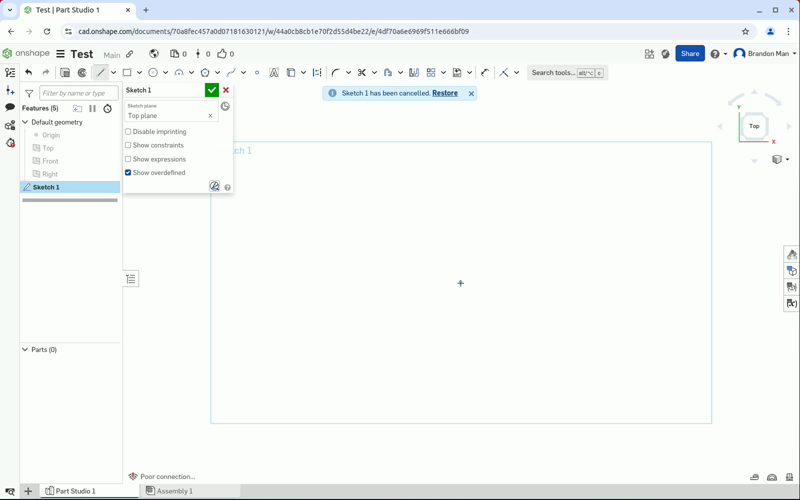
key_down(shift)
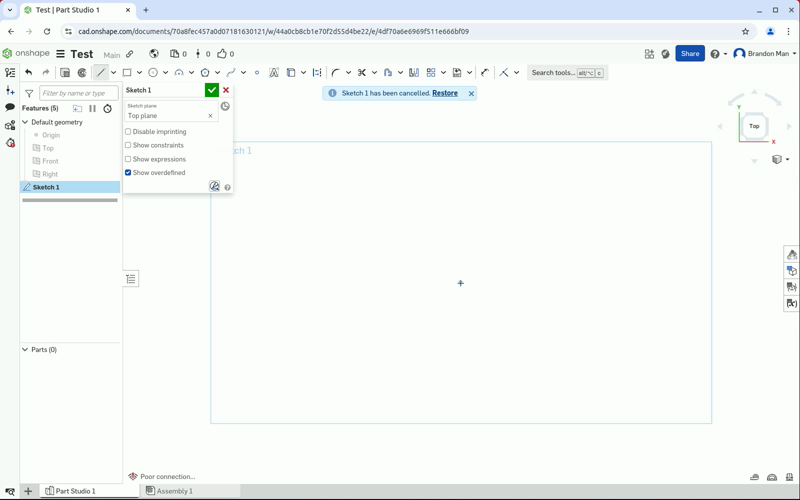
mouse_move(526, 282)
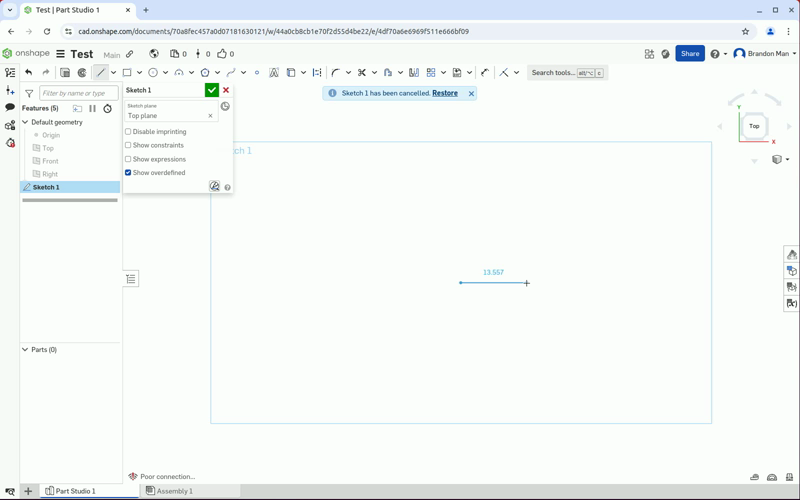
click(526, 282)
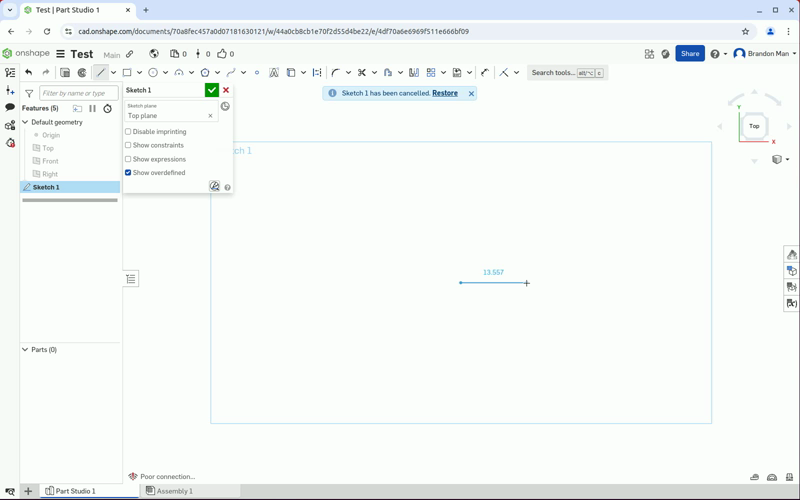
key_up(shift)
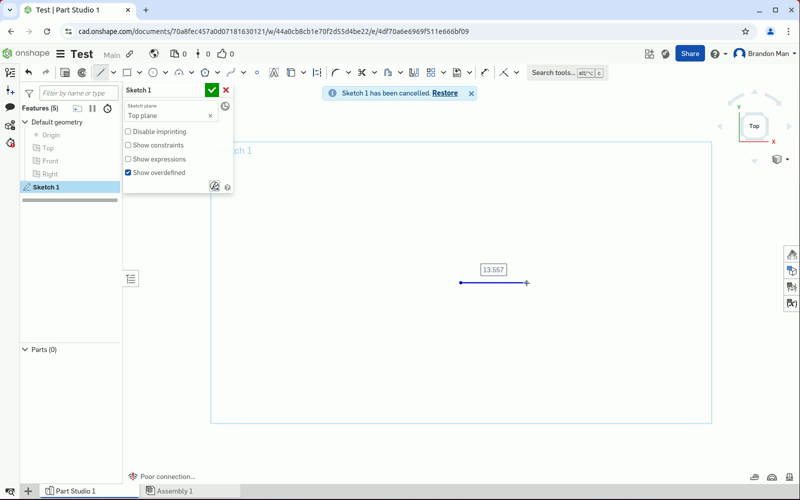
key_down(shift)
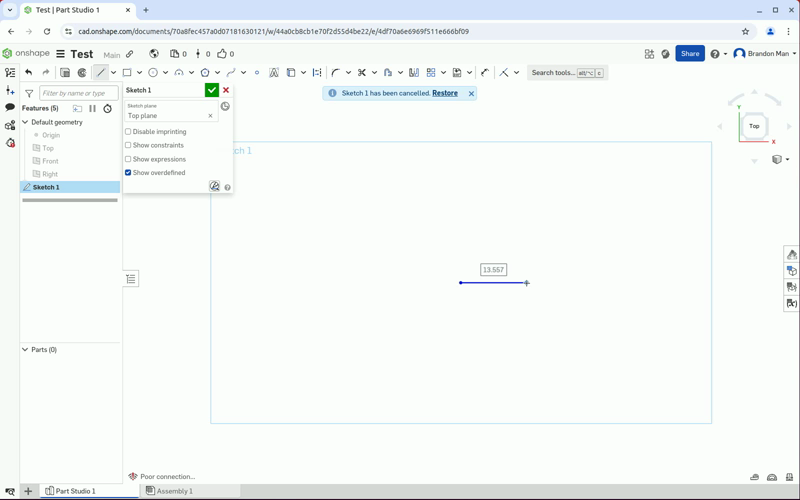
mouse_move(526, 216)
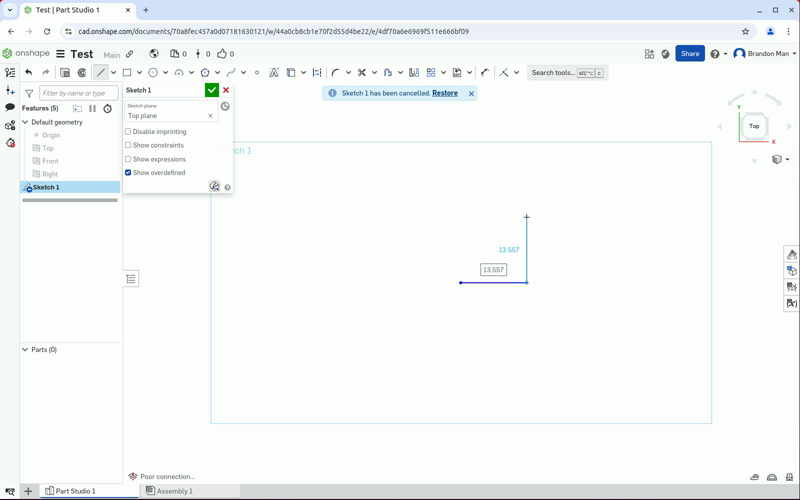
click(526, 216)
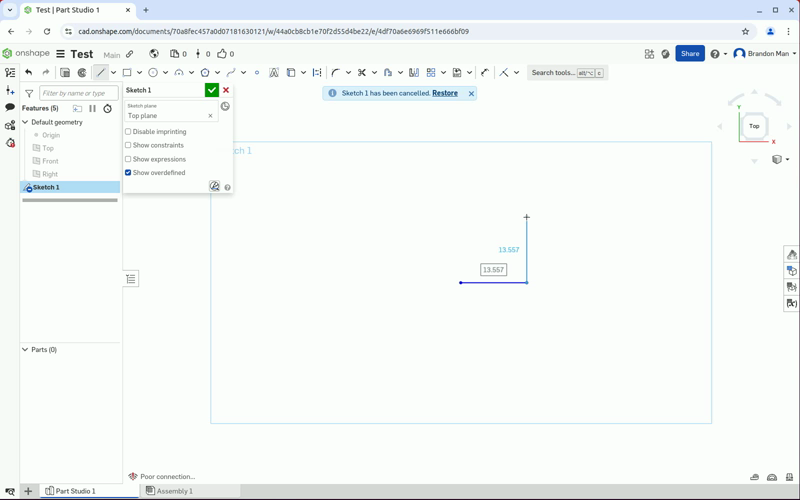
key_up(shift)
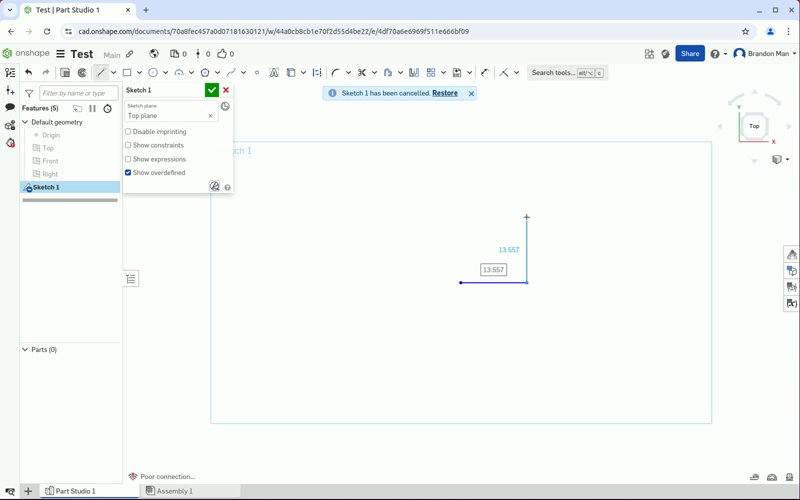
key_down(shift)
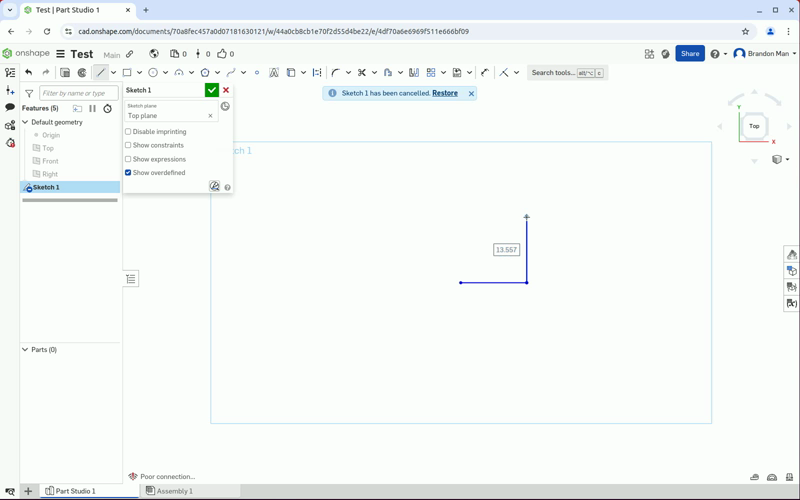
mouse_move(460, 216)
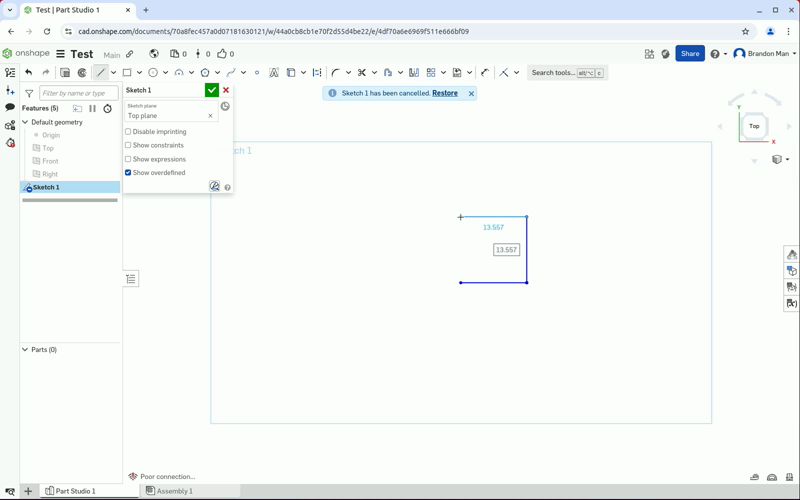
click(460, 216)
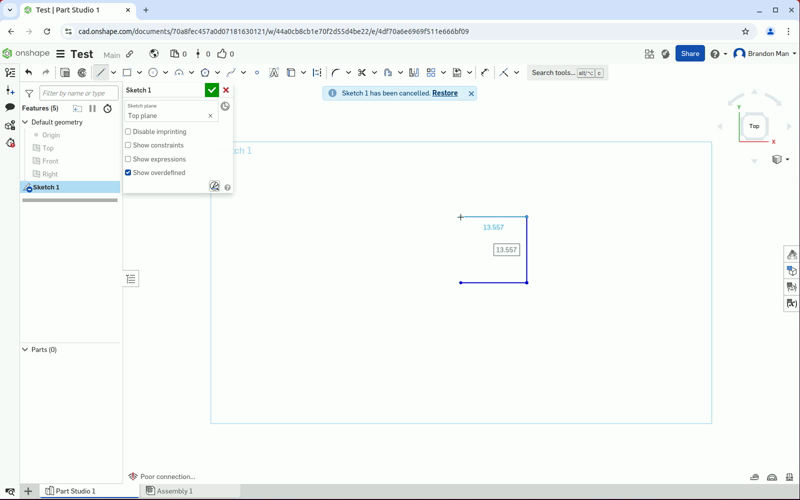
key_up(shift)
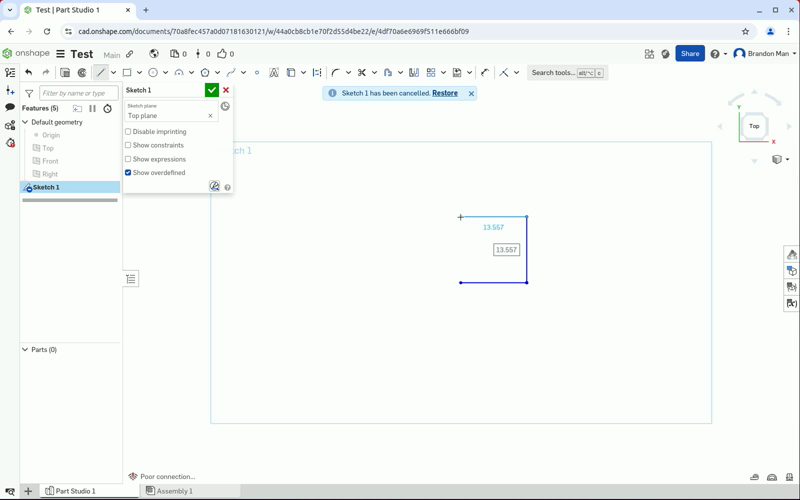
key_down(shift)
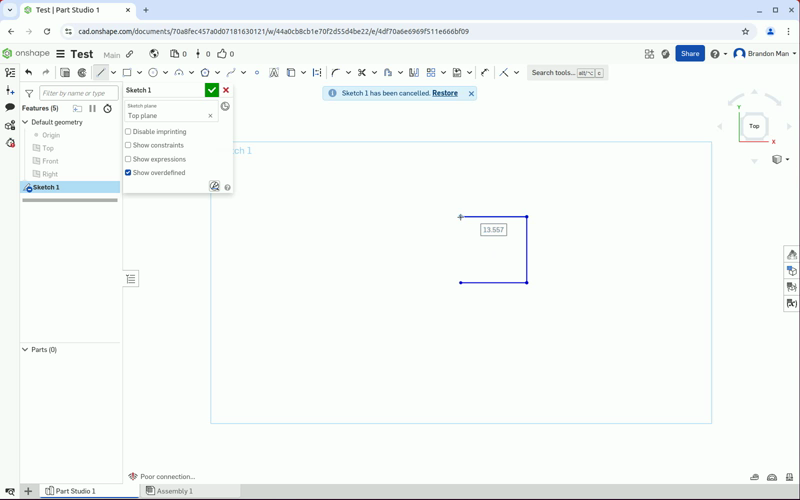
mouse_move(460, 282)
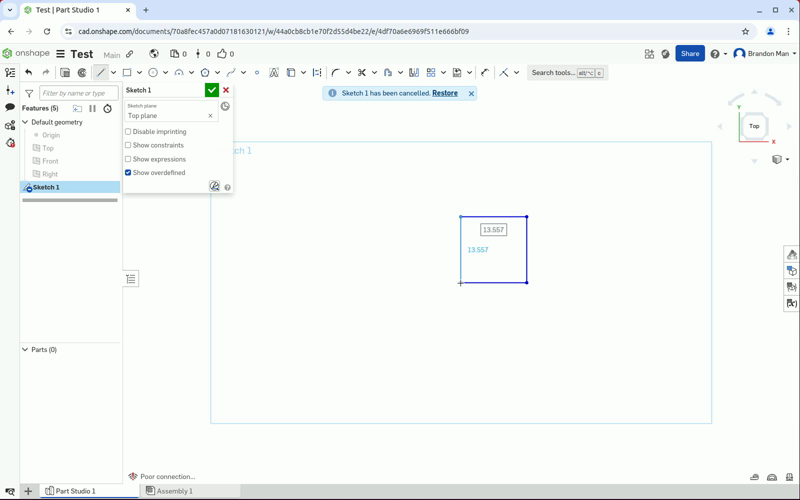
key_up(shift)
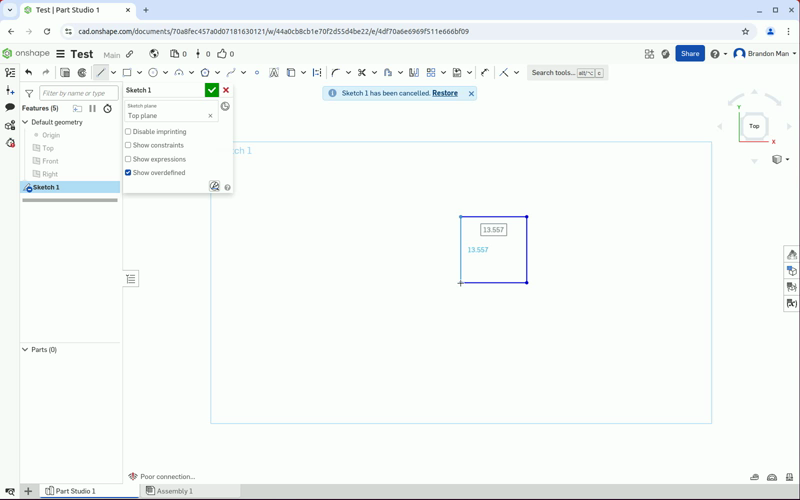
click(460, 282)
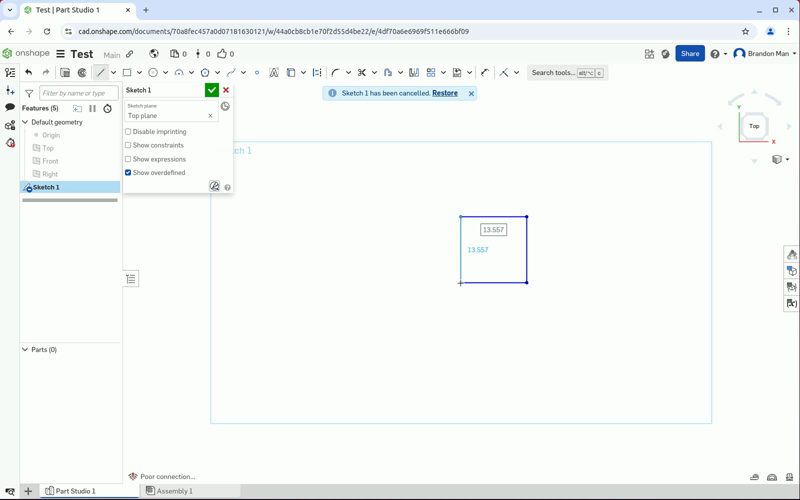
key(esc)
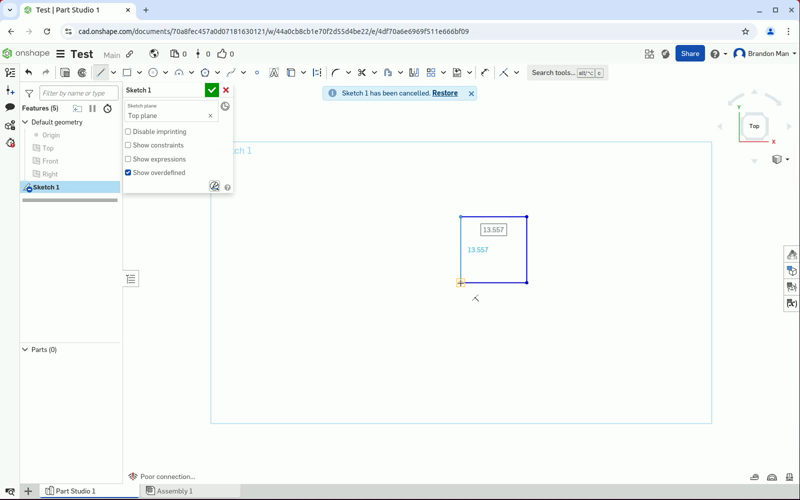
mouse_move(492, 279)
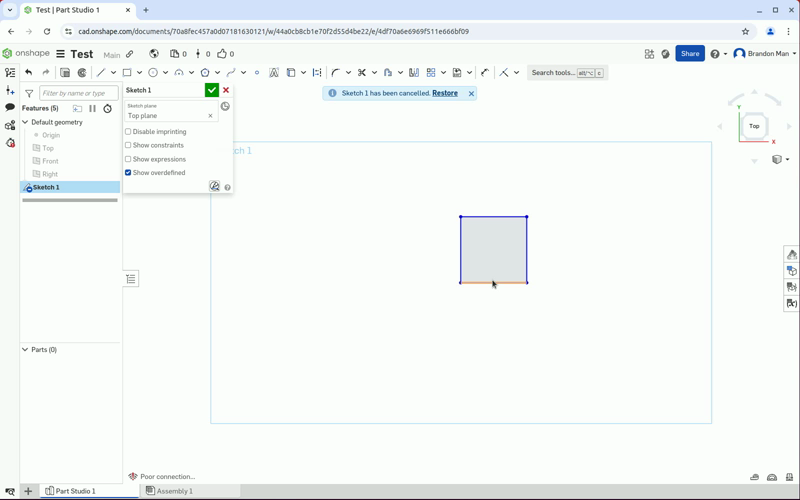
click(492, 279)
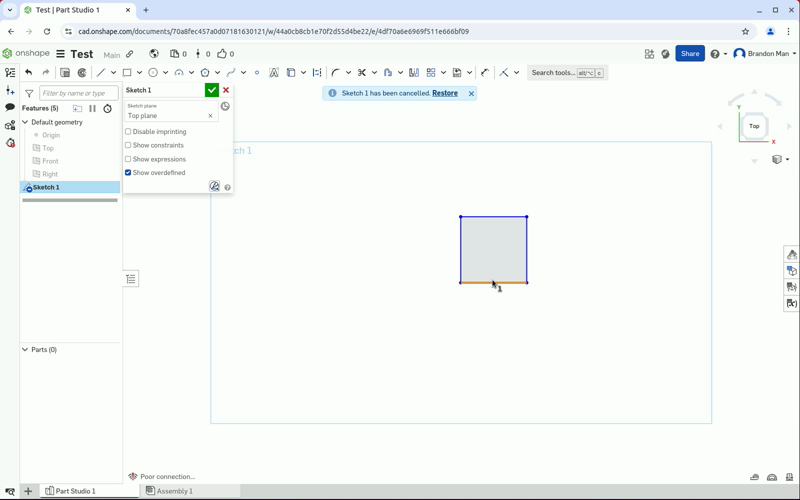
mouse_move(73, 352)
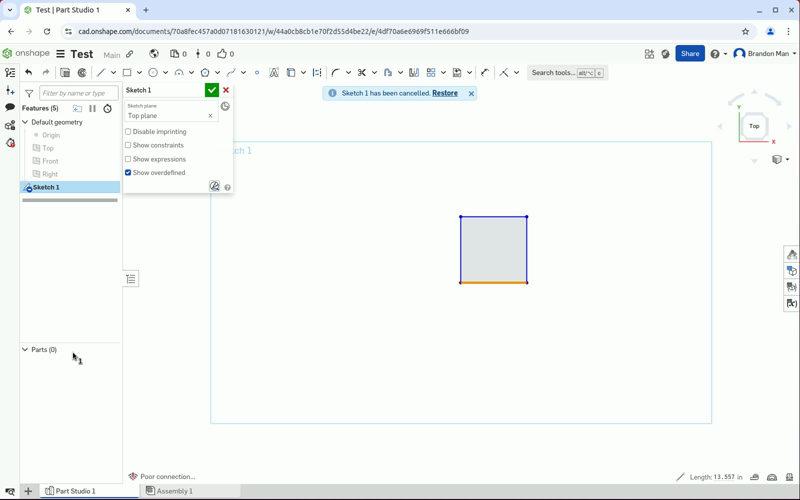
key(shift+y)
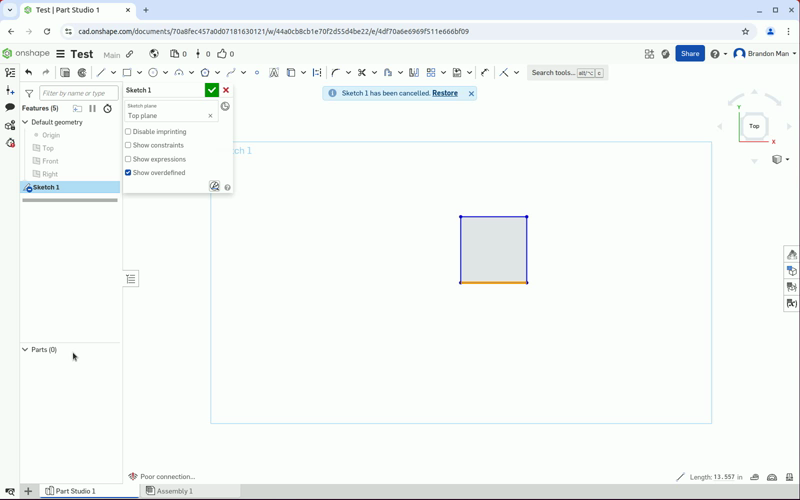
key(shift+e)
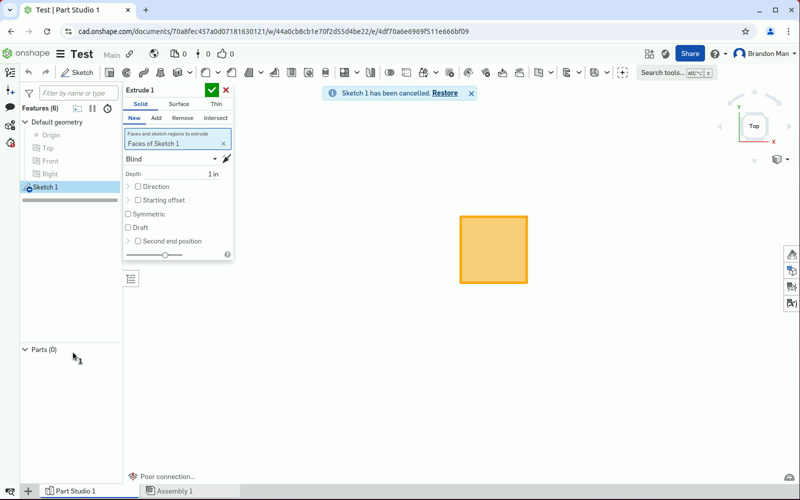
mouse_move(143, 106)
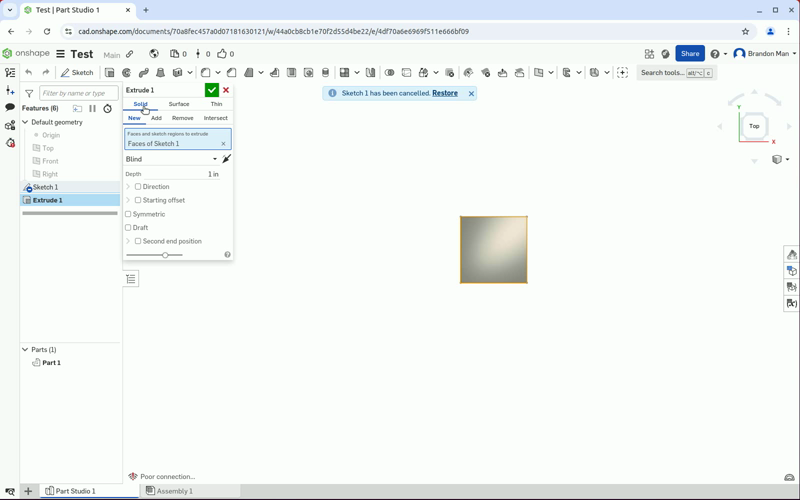
click(143, 106)
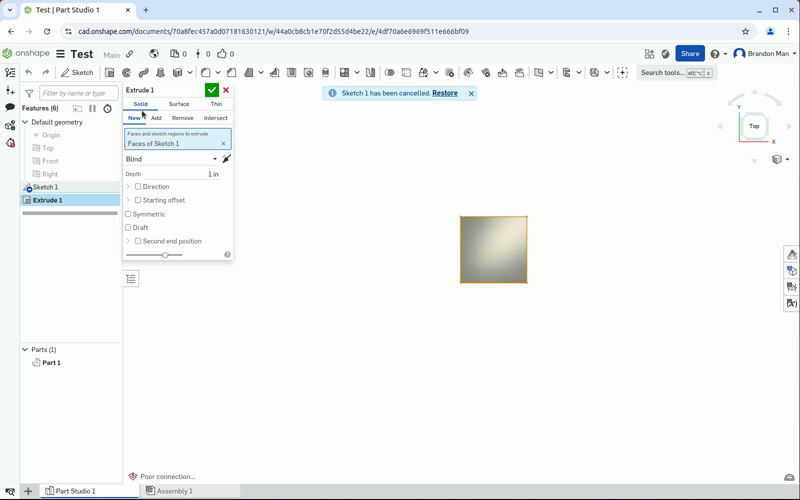
mouse_move(137, 120)
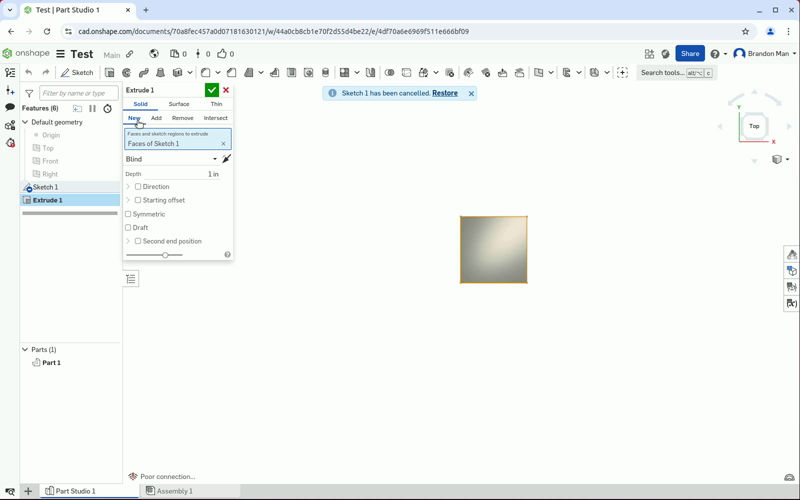
click(137, 120)
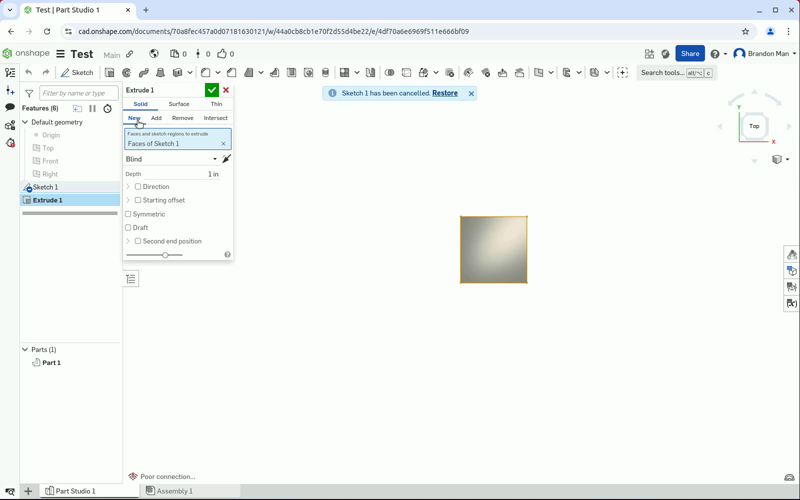
key(tab, 4)
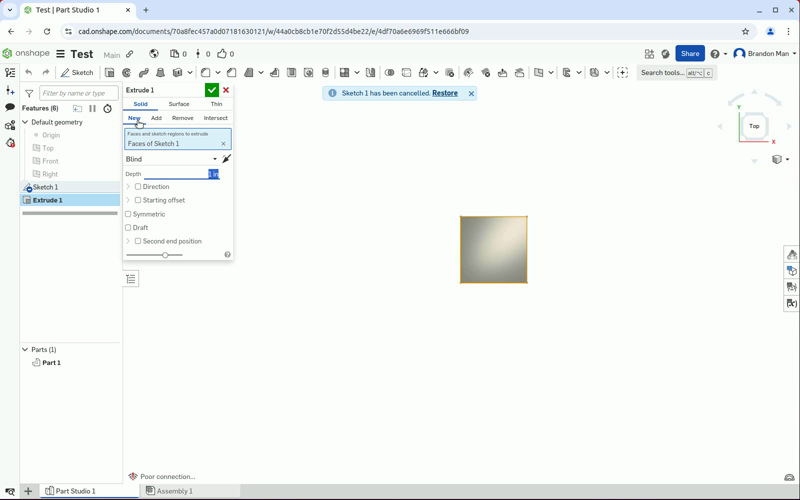
text(23.108)
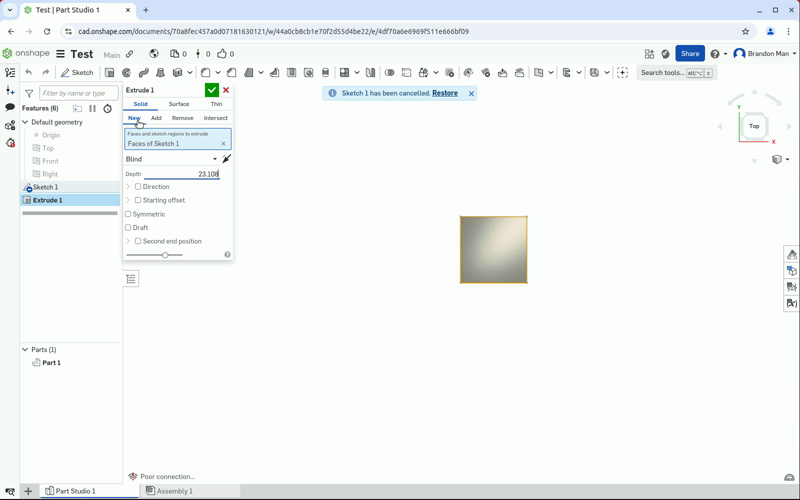
key(enter)
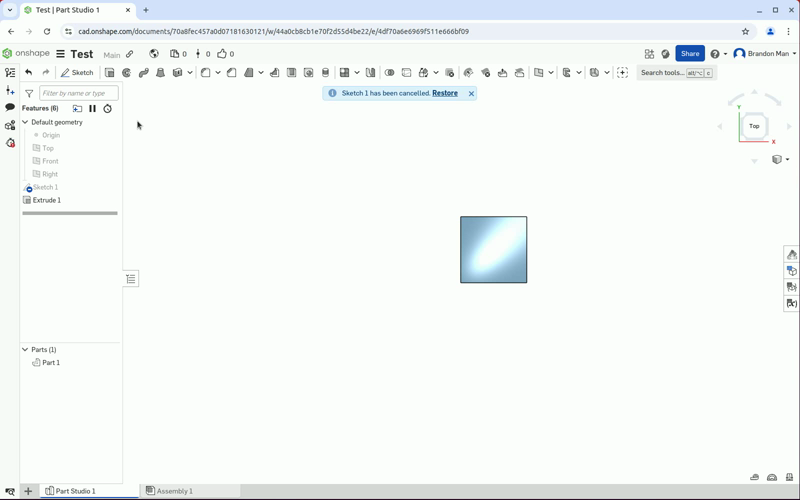
key(shift+h)
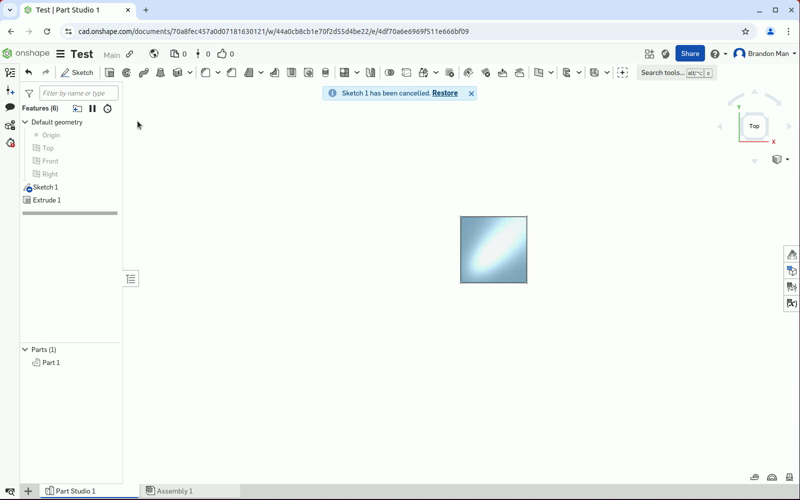
key(shift+h)
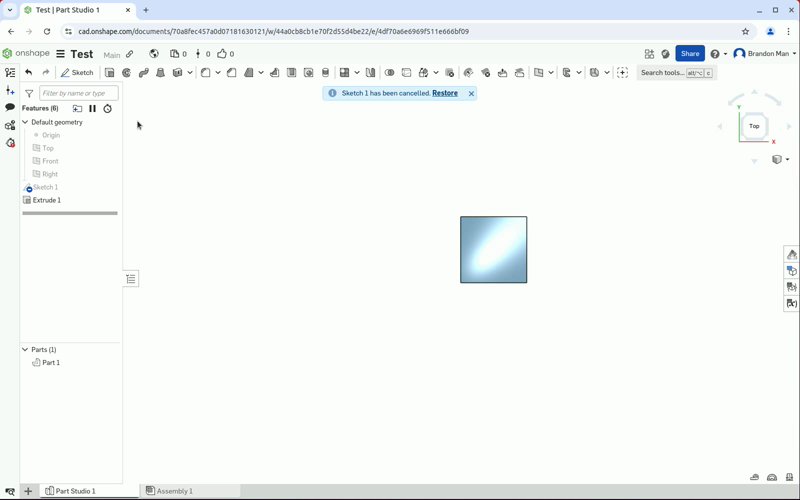
mouse_move(73, 189)
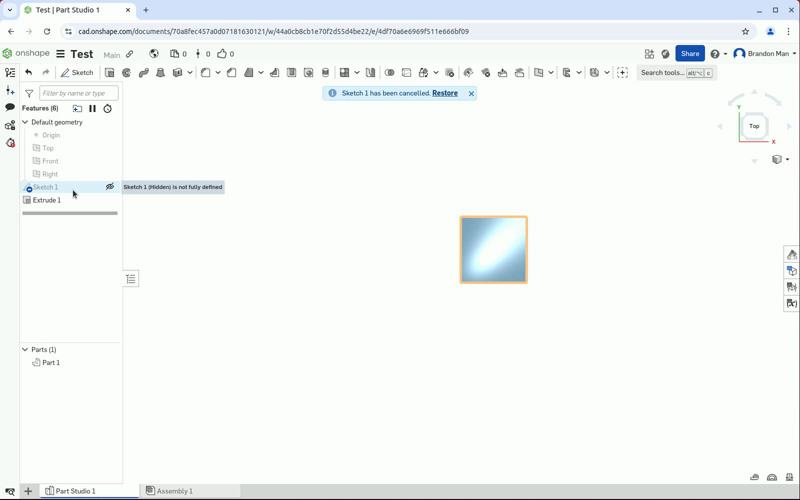
click(73, 189)
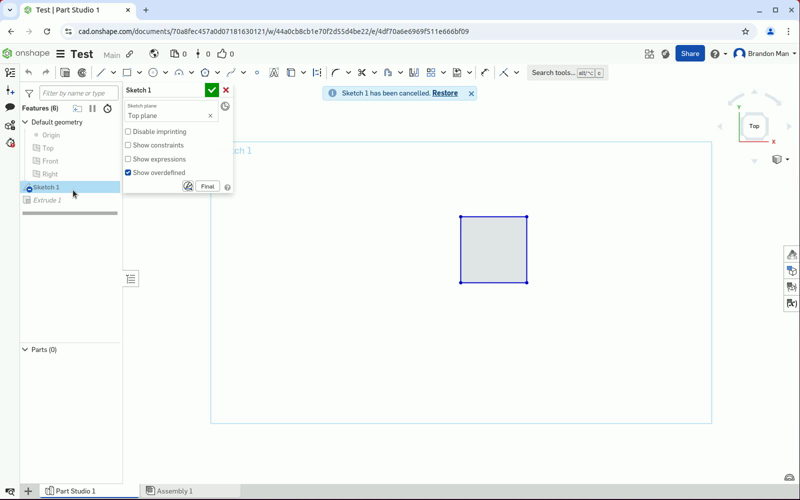
mouse_move(229, 92)
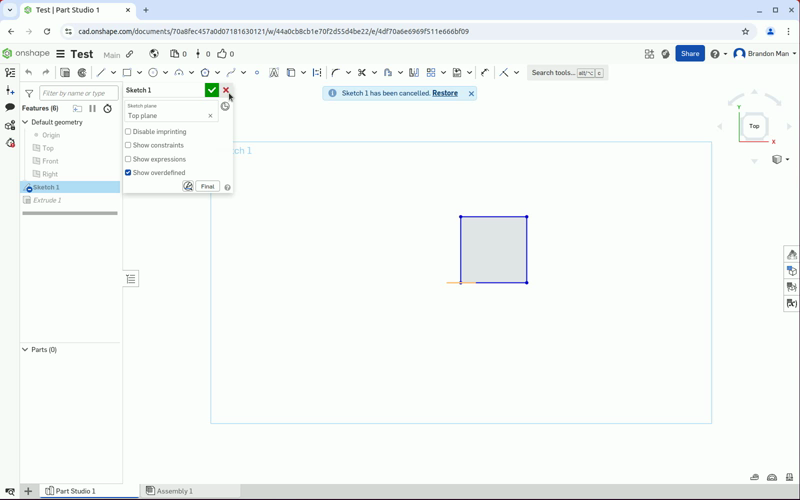
click(229, 92)
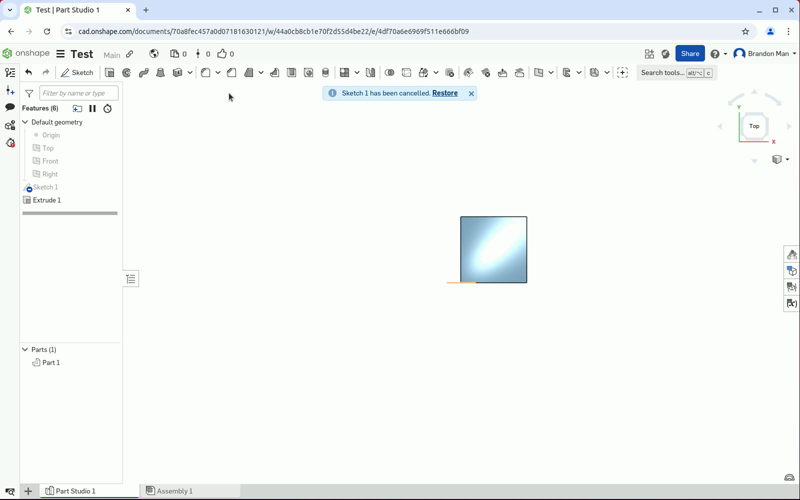
mouse_move(73, 352)
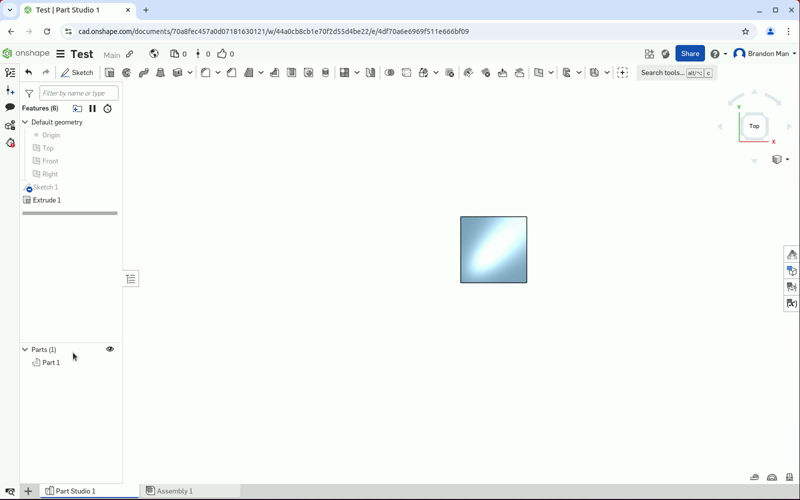
key(y)
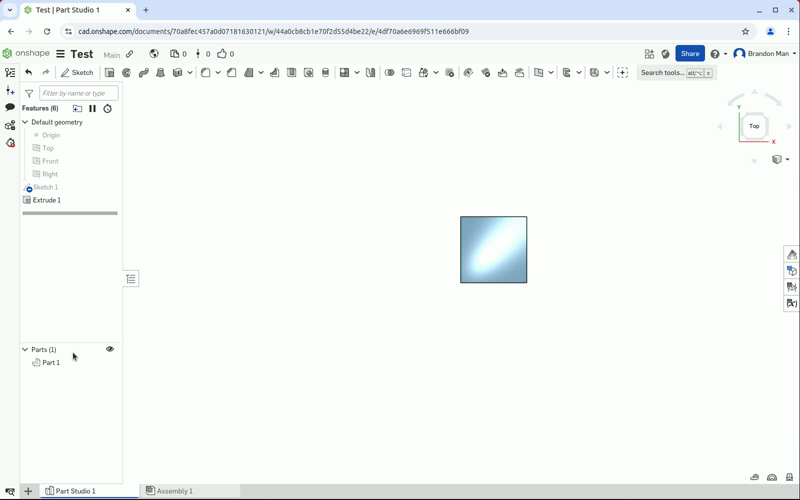
key(shift+p)
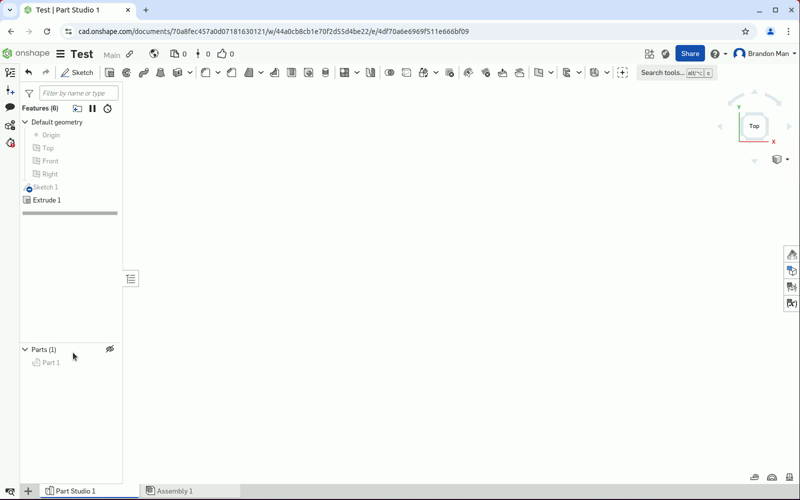
key(space)
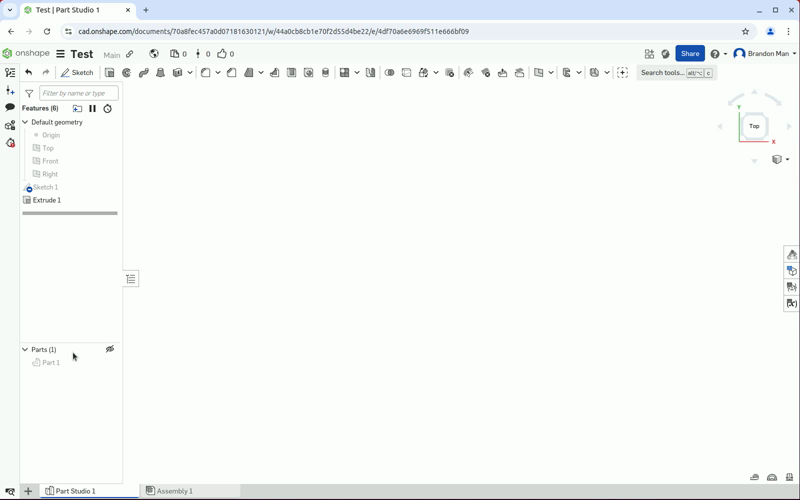
key_down(shift)
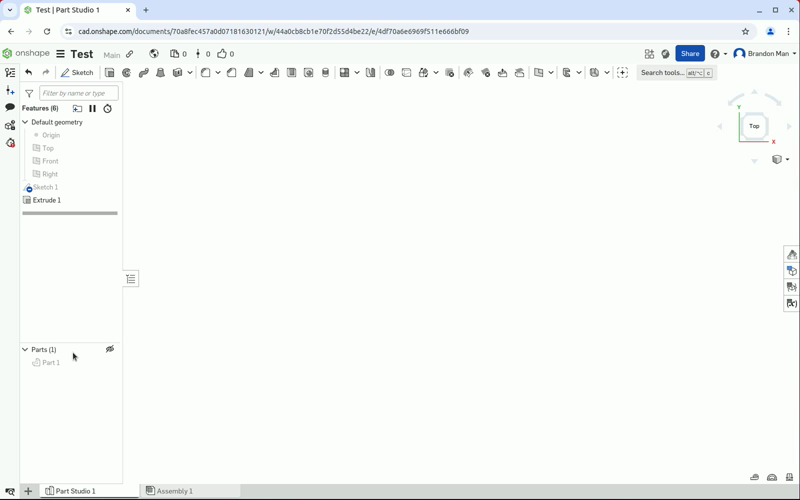
key(up)
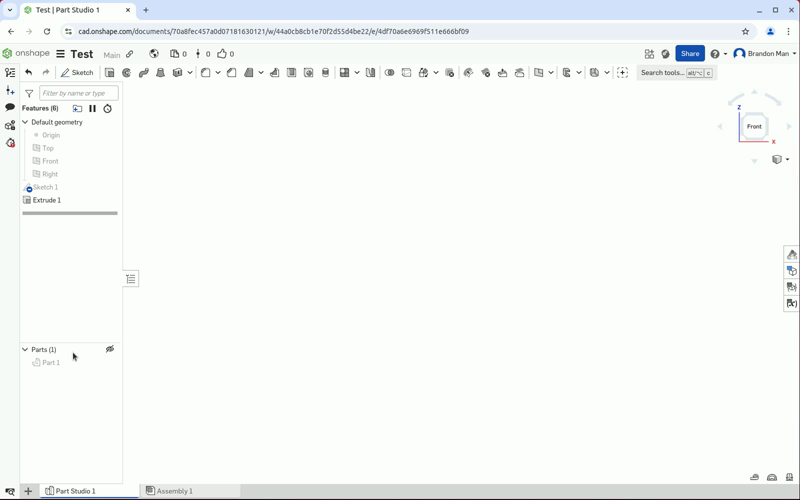
key_up(shift)
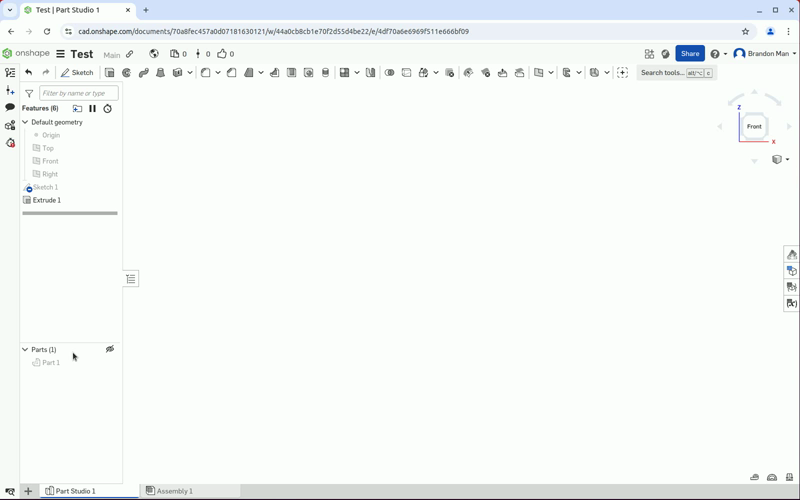
mouse_move(73, 352)
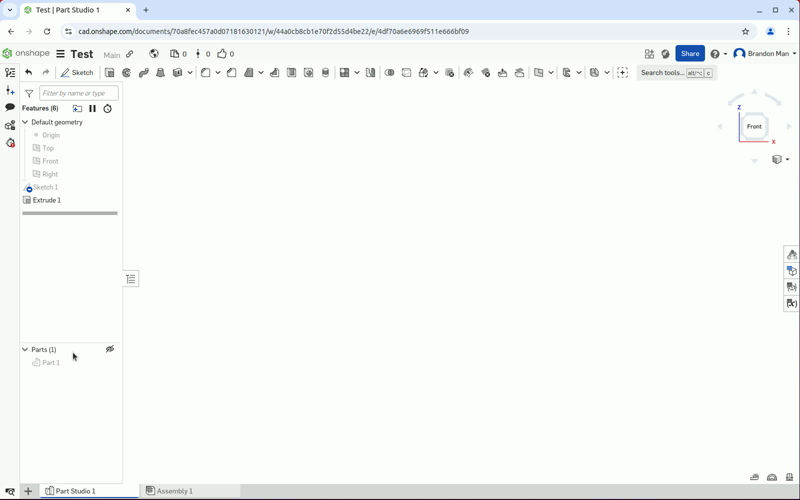
key(shift+y)
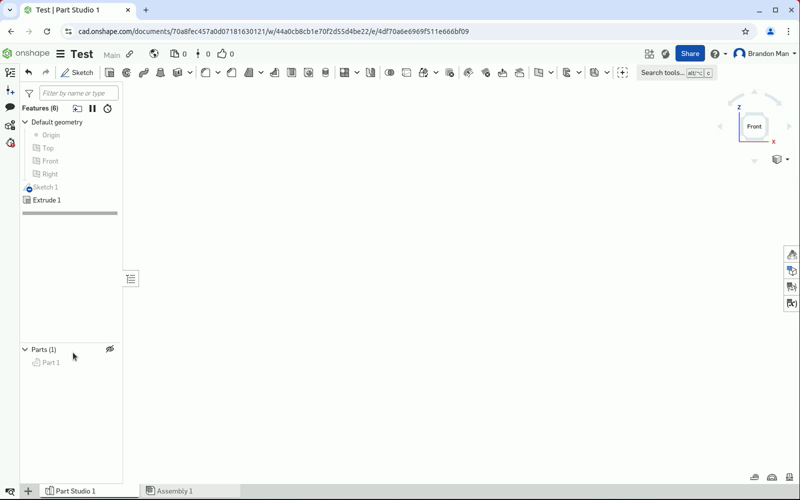
key(shift+s)
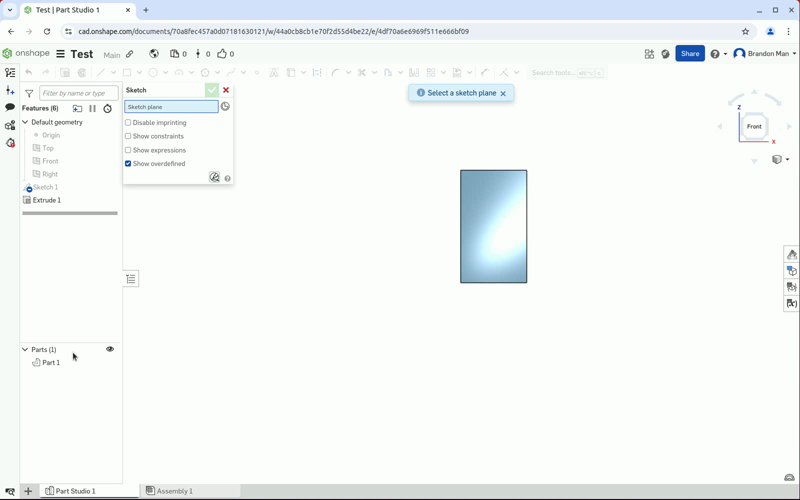
mouse_move(73, 163)
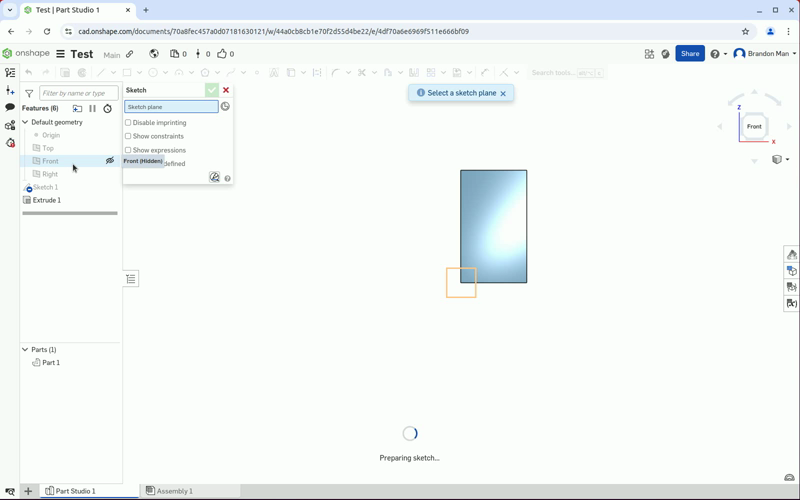
click(73, 163)
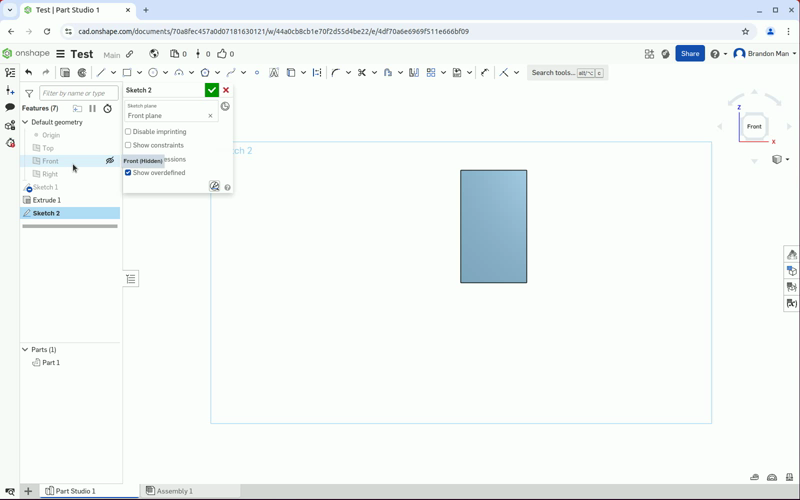
mouse_move(73, 352)
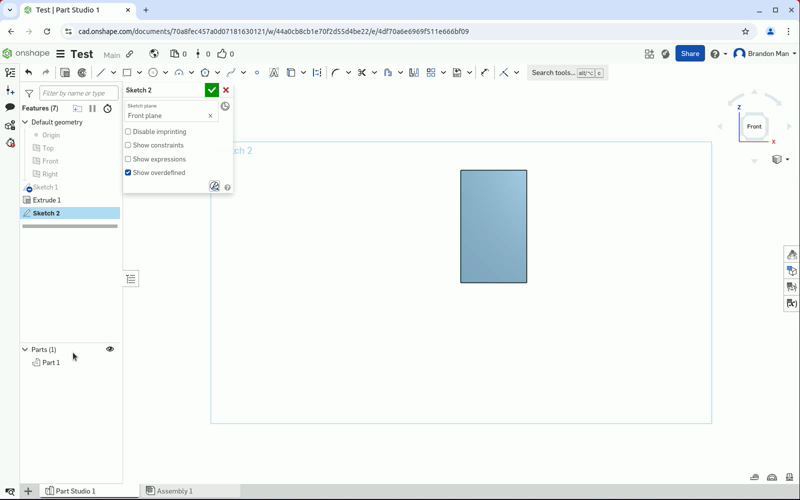
key(y)
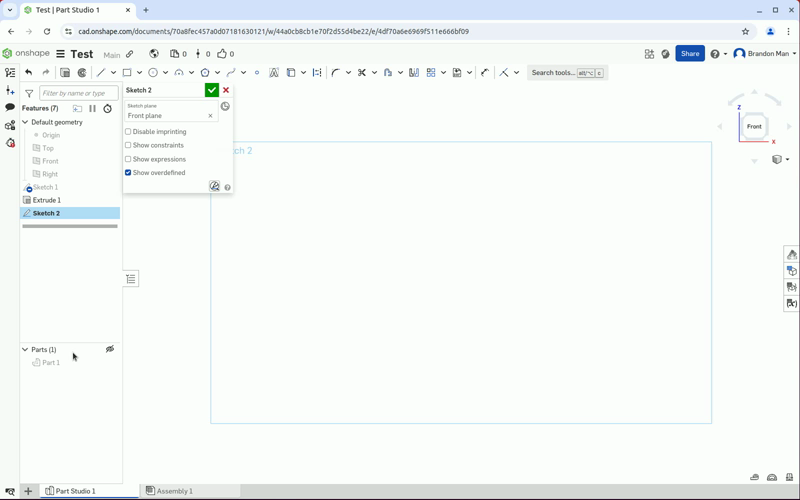
key(c)
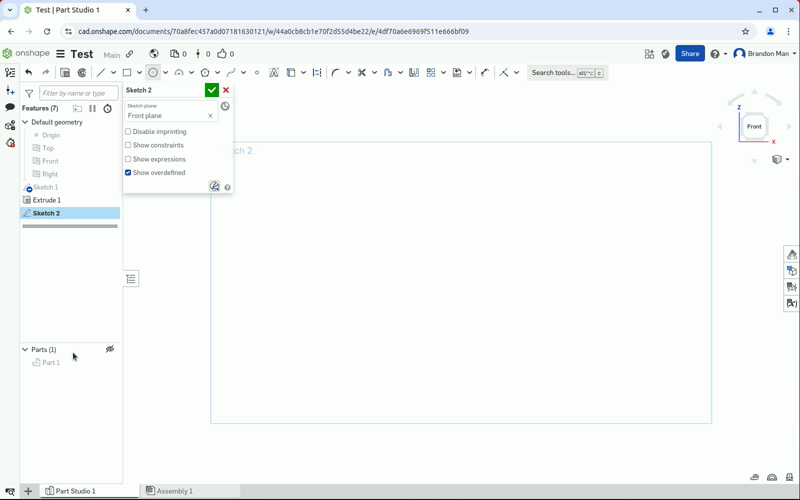
key_down(shift)
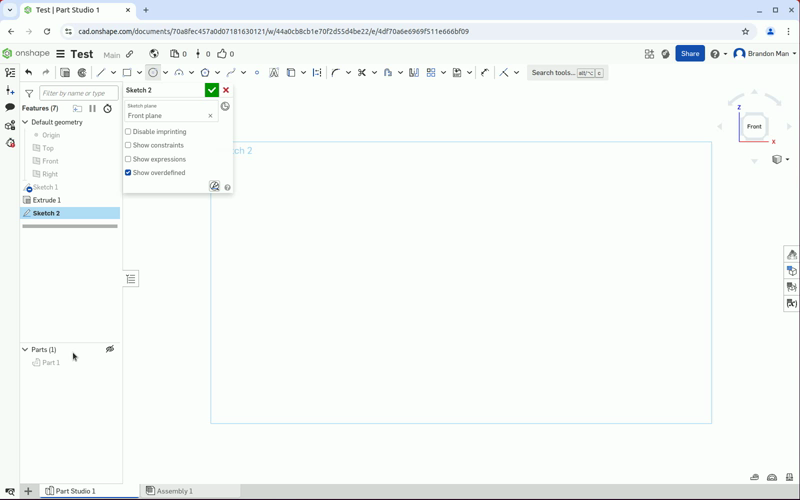
mouse_move(494, 252)
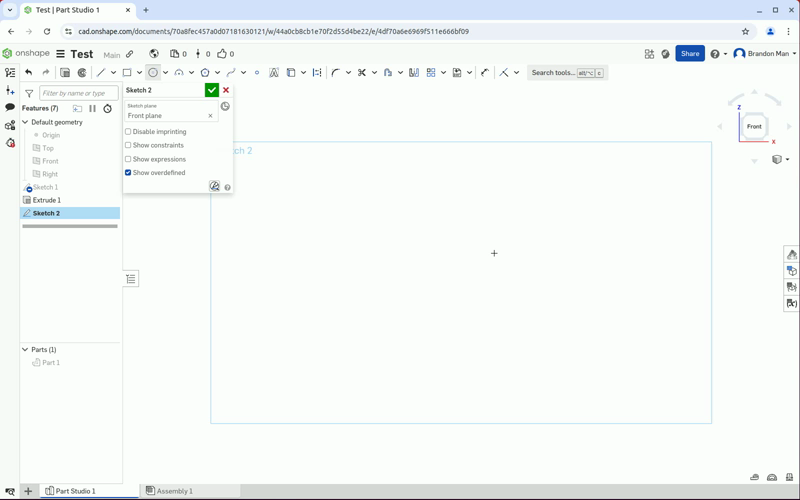
click(494, 252)
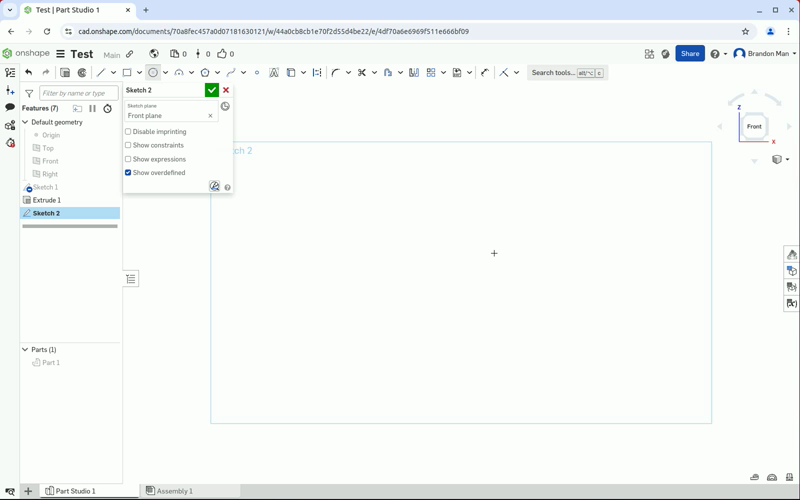
key_up(shift)
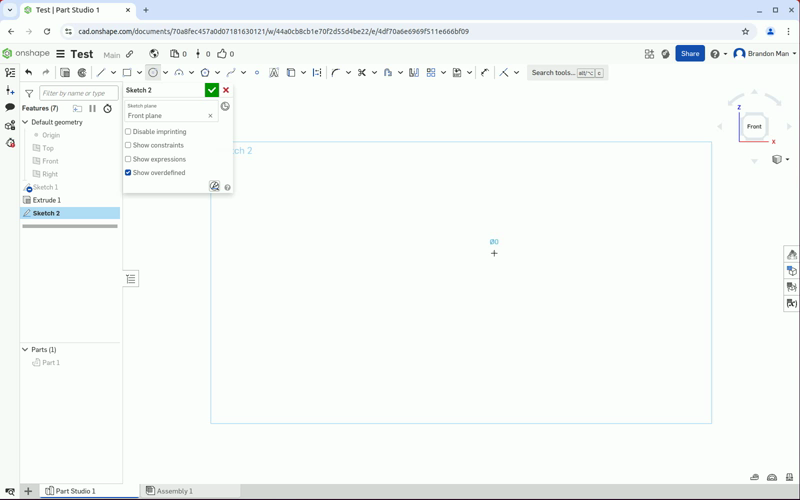
mouse_move(511, 252)
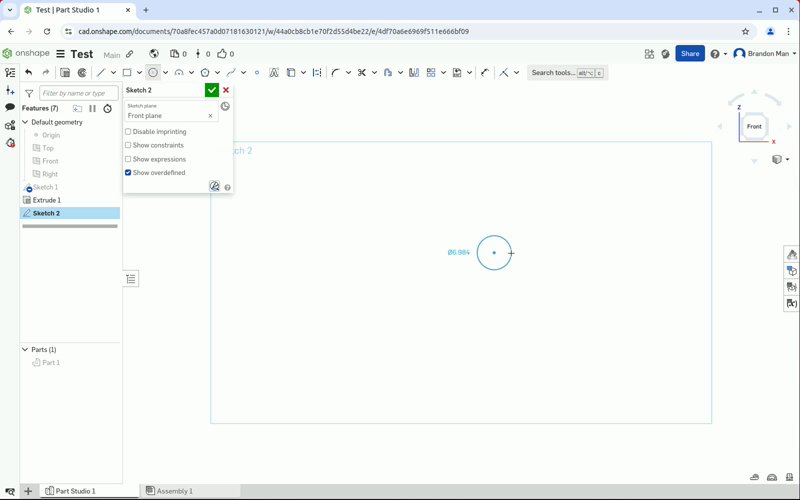
click(511, 252)
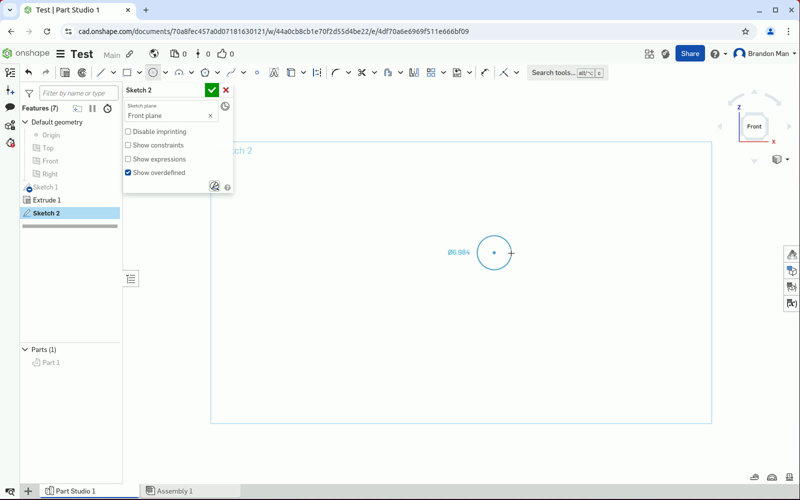
key(esc)
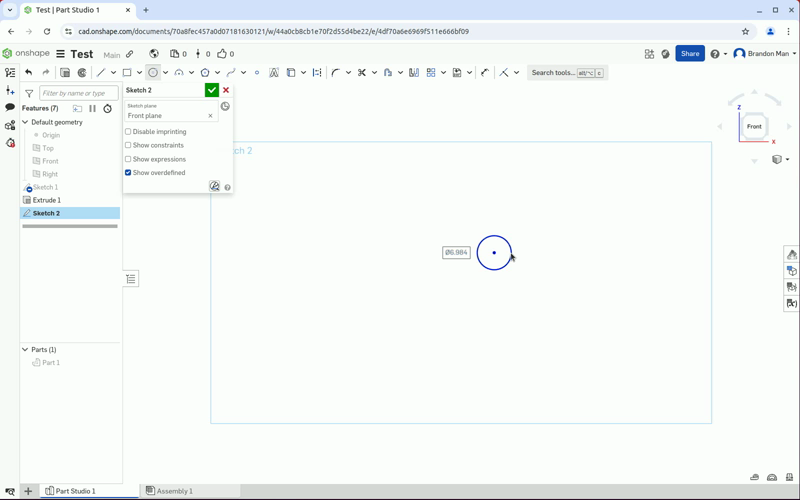
mouse_move(491, 254)
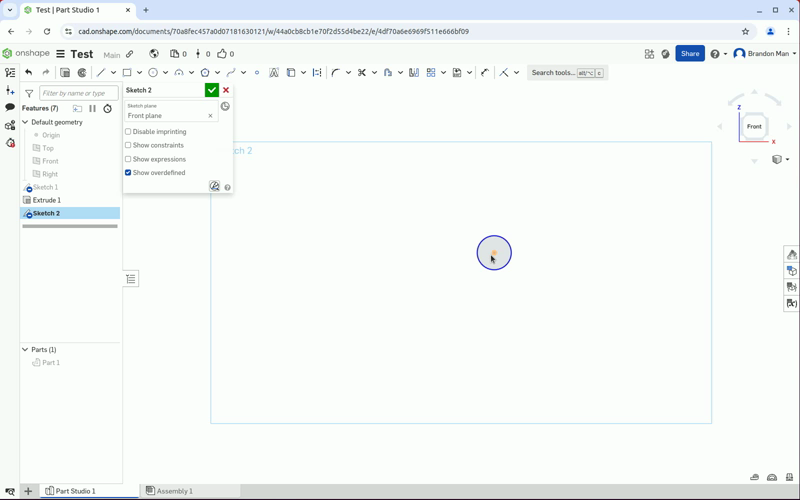
scroll(6)
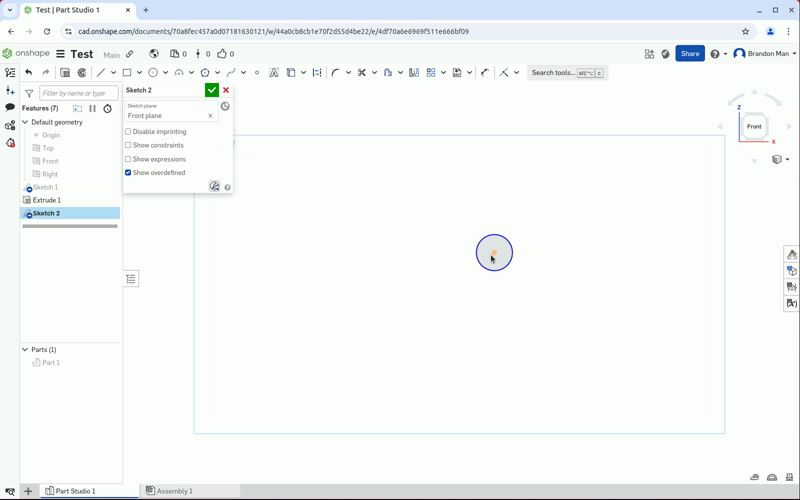
scroll(6)
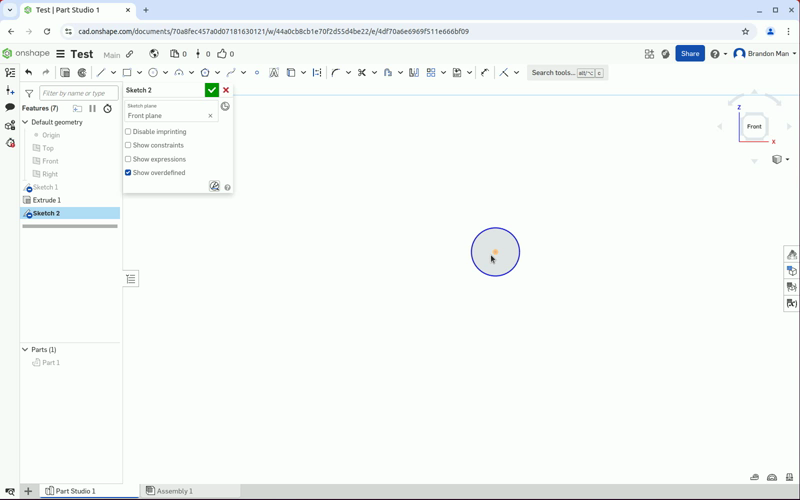
scroll(6)
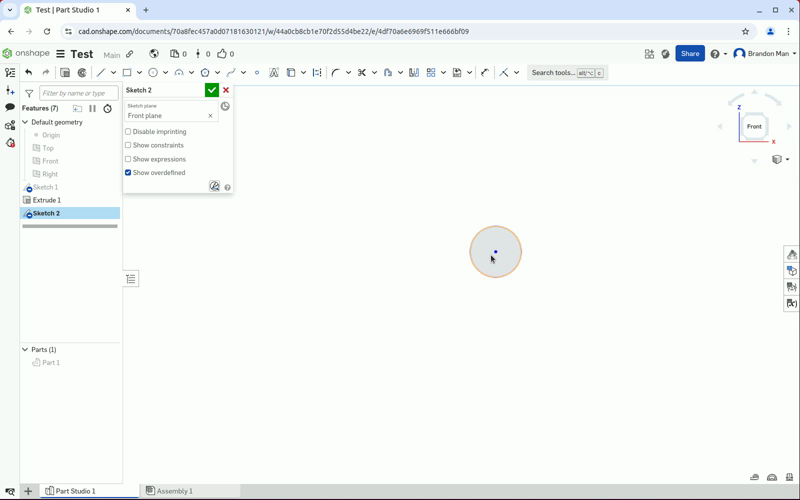
scroll(6)
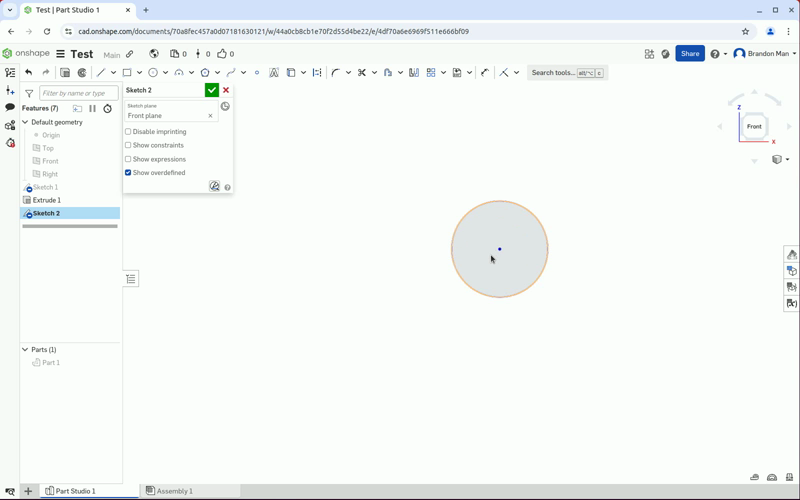
scroll(6)
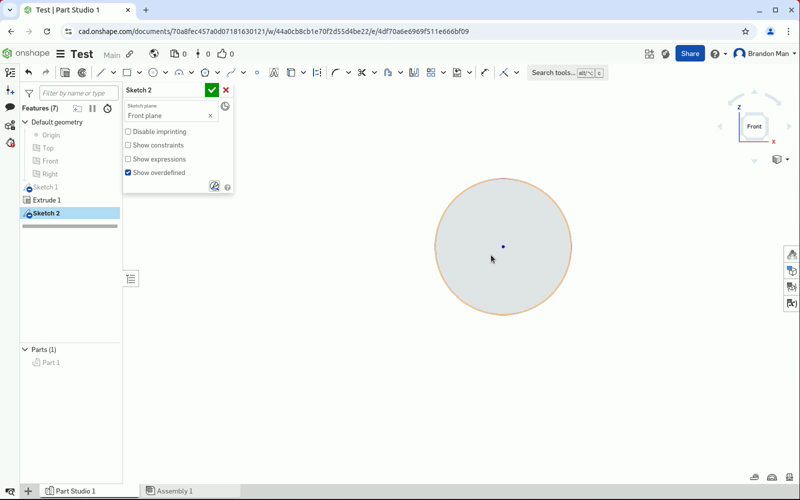
scroll(6)
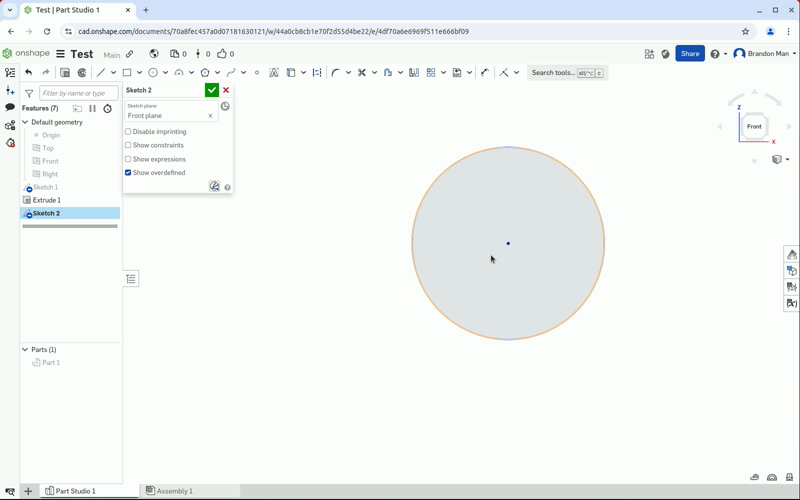
scroll(6)
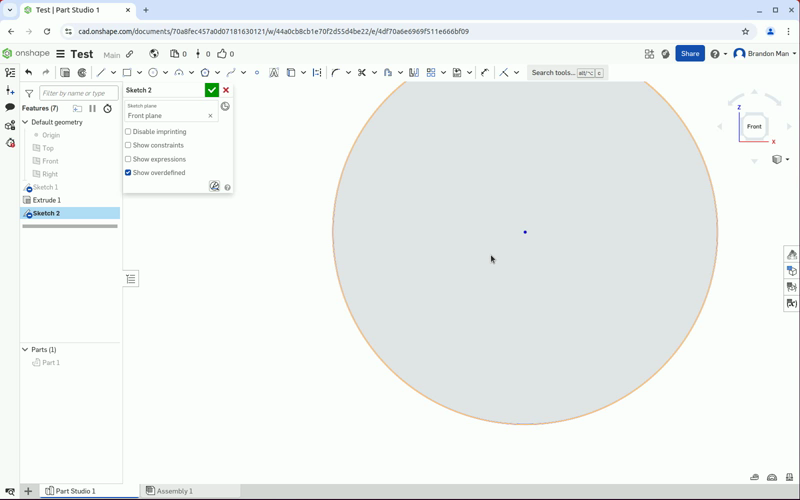
click(491, 254)
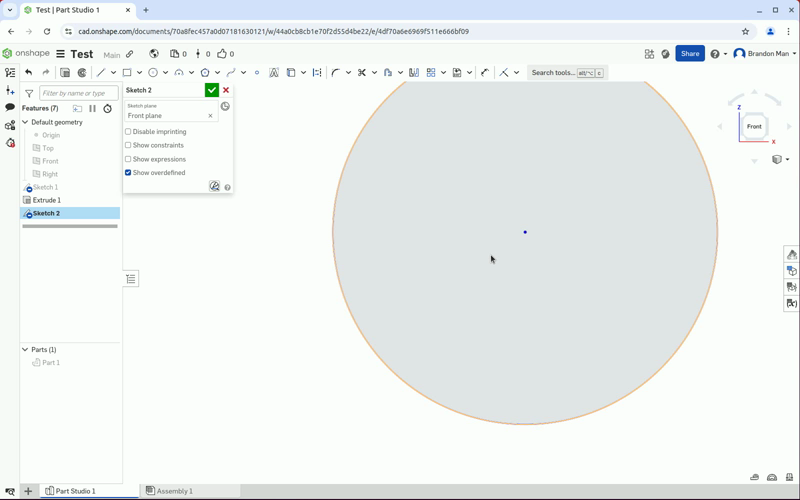
scroll(-6)
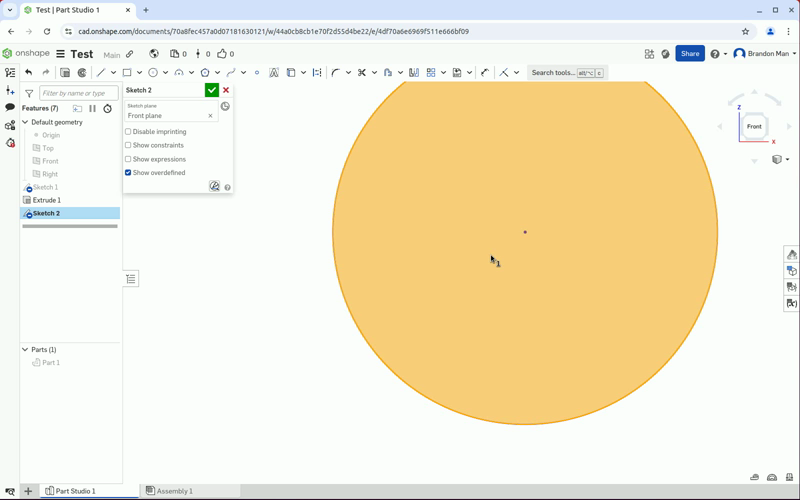
scroll(-6)
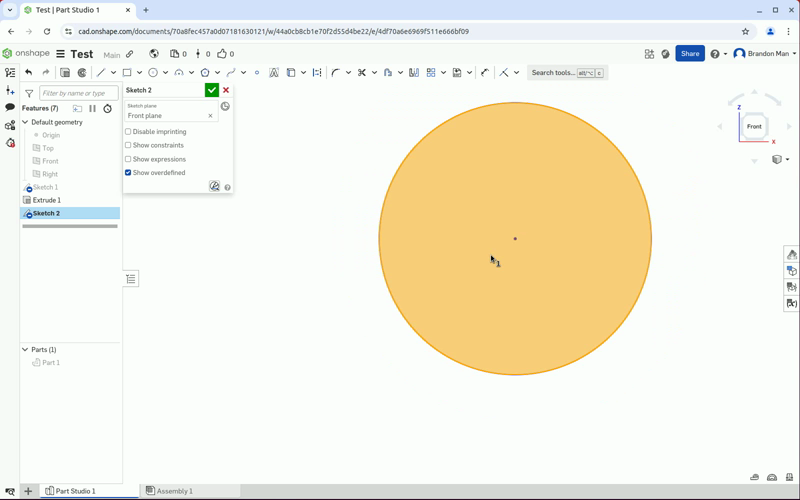
scroll(-6)
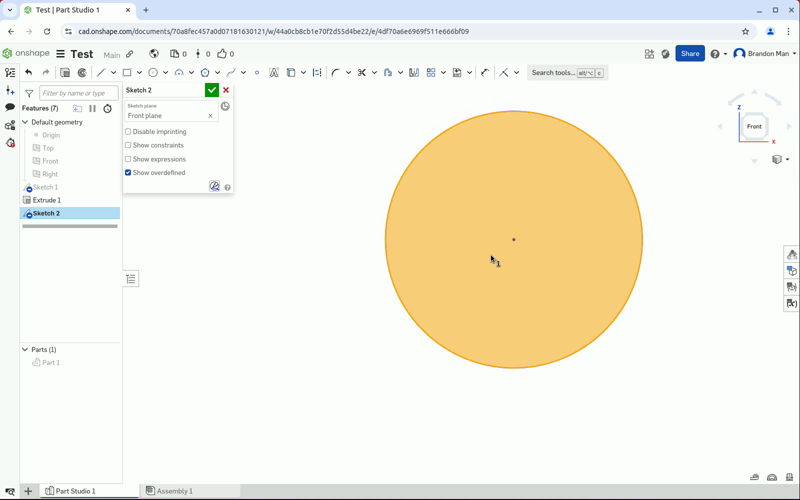
scroll(-6)
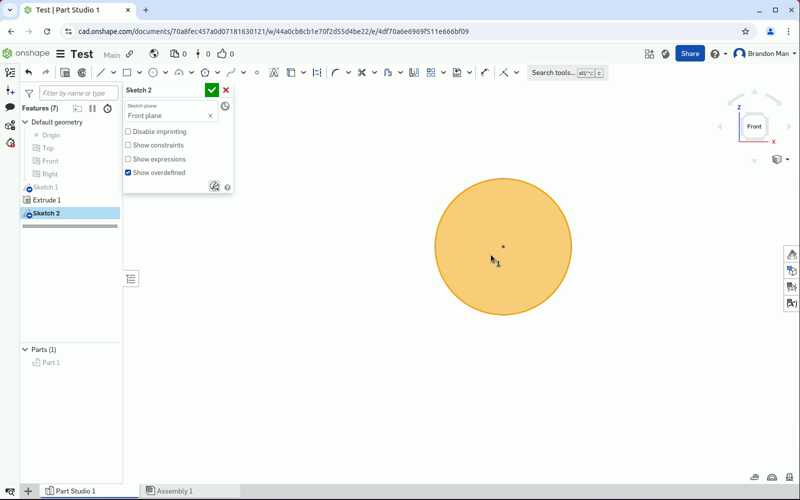
scroll(-6)
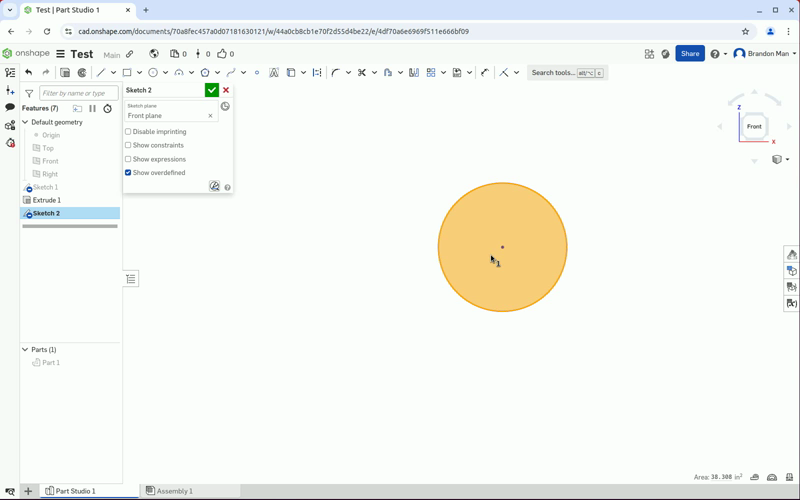
scroll(-6)
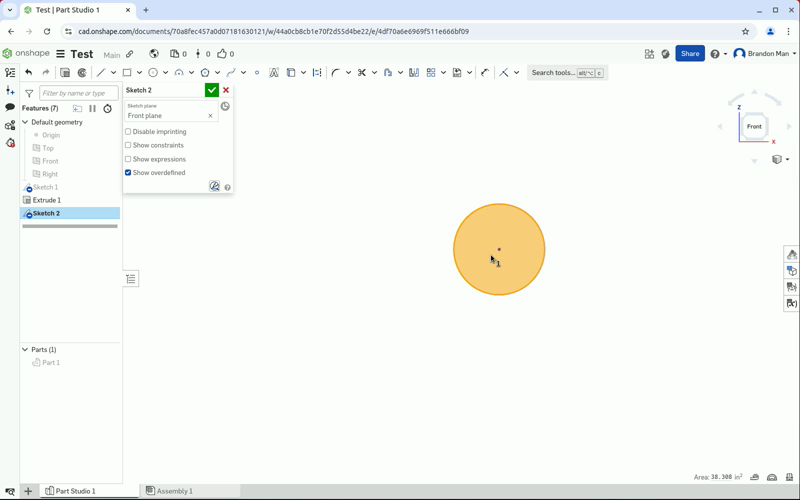
scroll(-6)
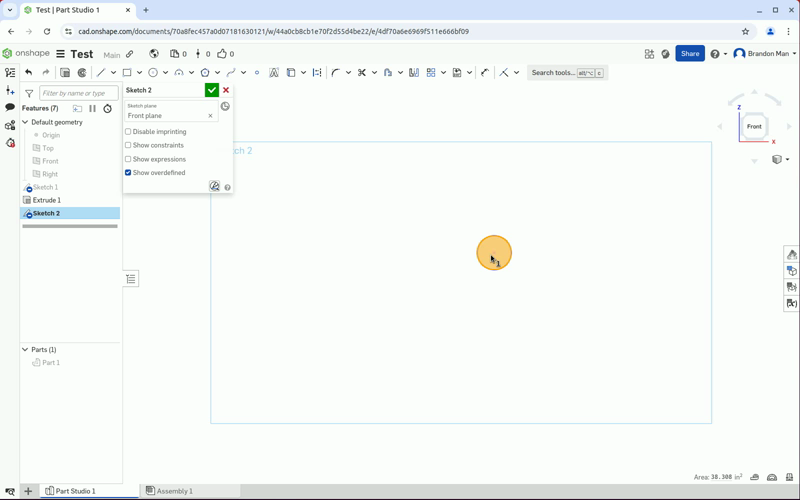
mouse_move(73, 352)
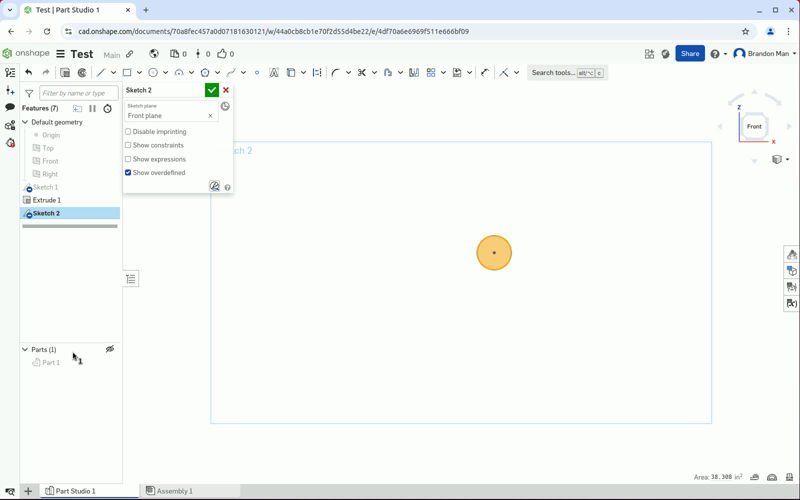
key(shift+y)
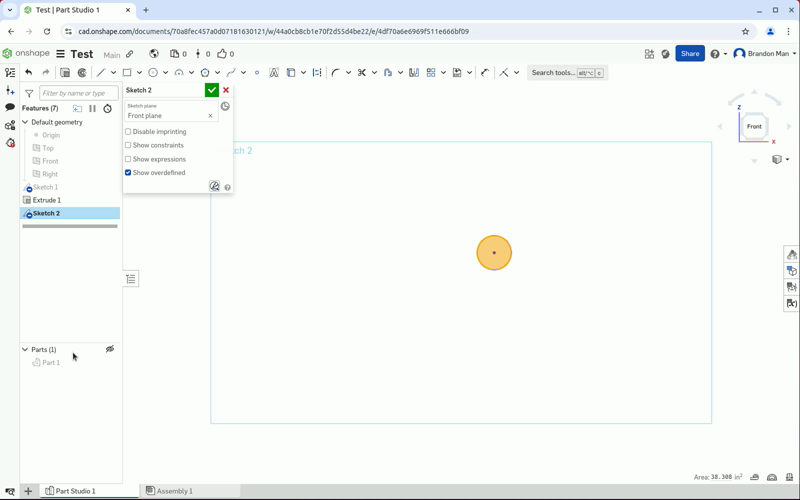
key(shift+e)
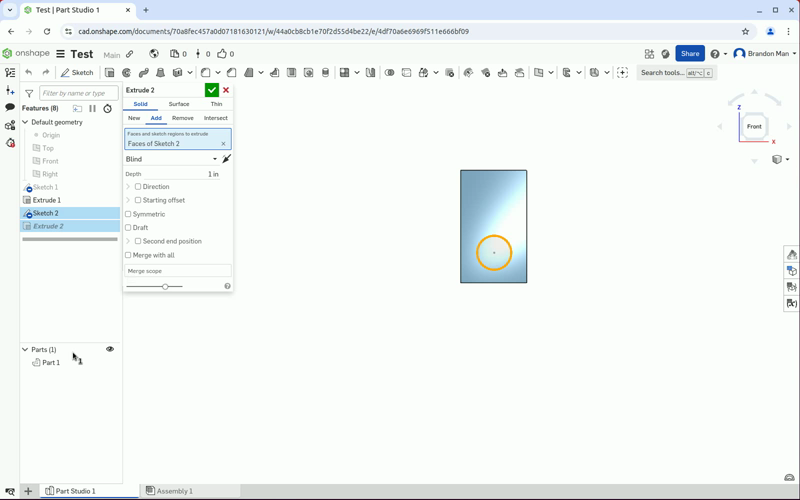
mouse_move(143, 106)
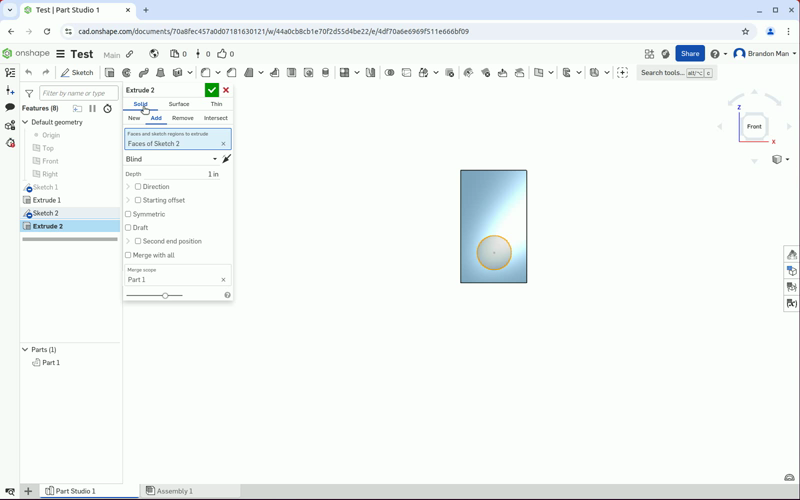
click(143, 106)
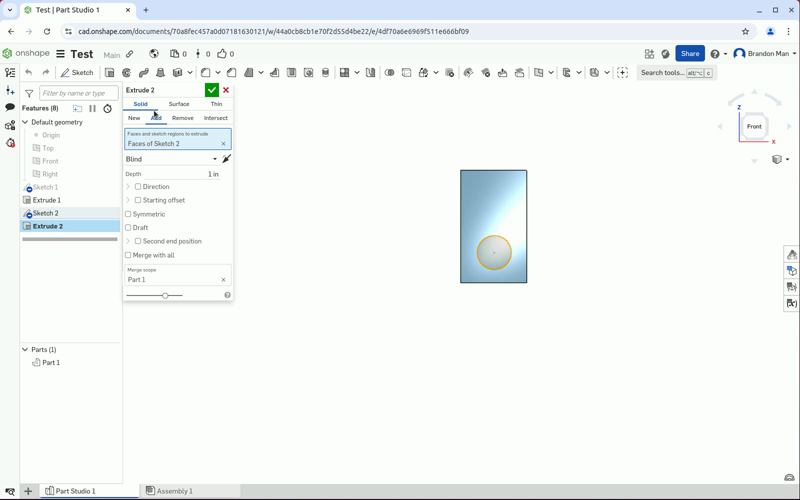
mouse_move(186, 120)
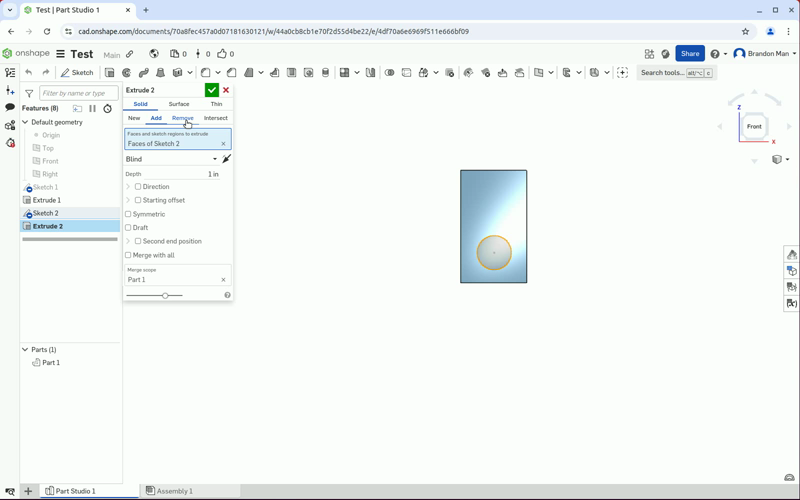
click(186, 120)
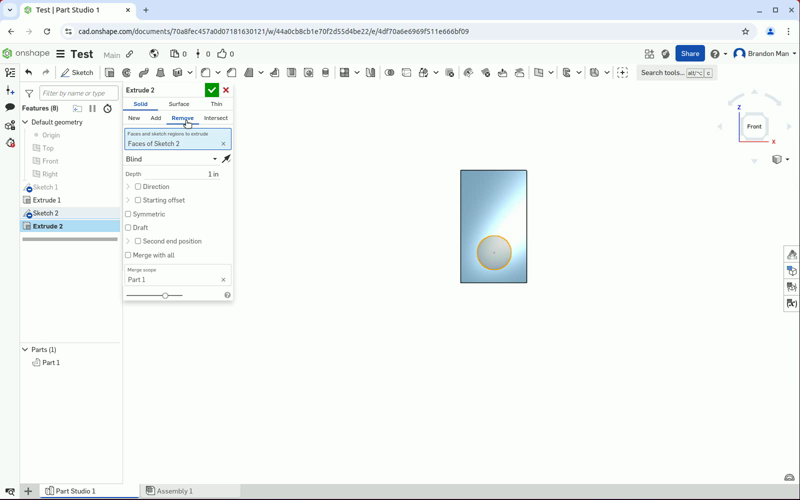
key(tab, 4)
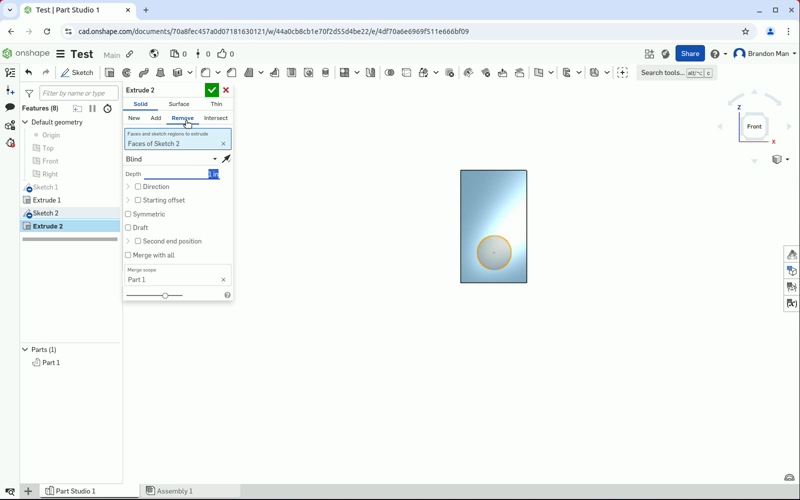
text(14.202)
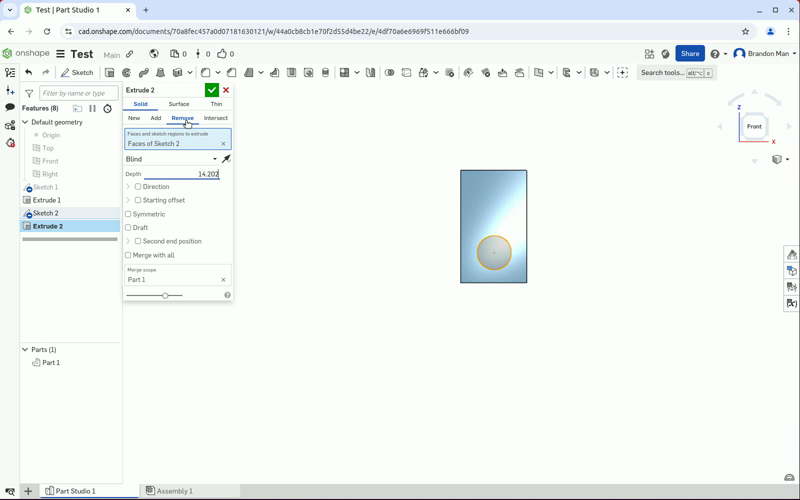
key(tab, 6)
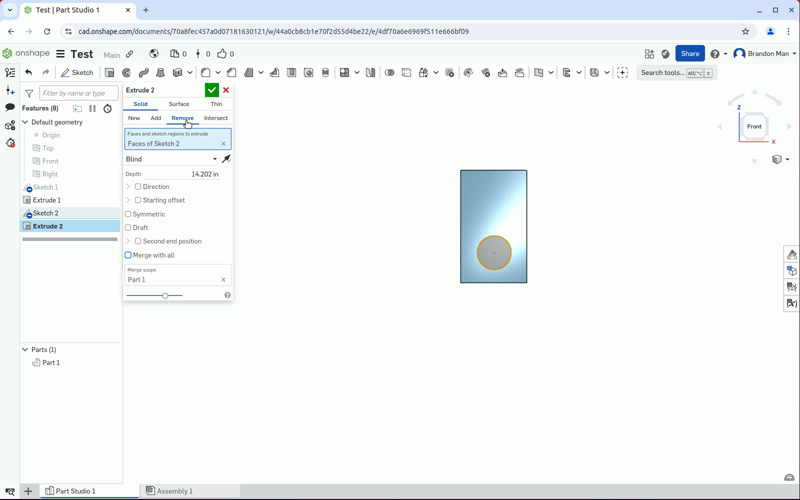
key(space)
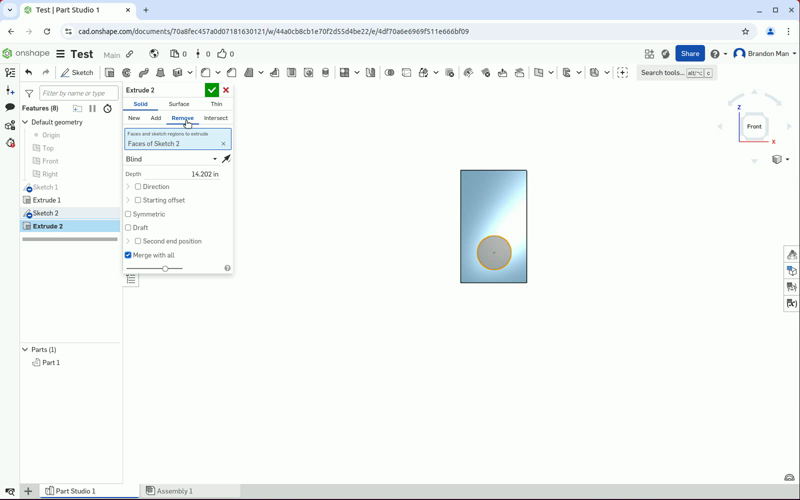
key(enter)
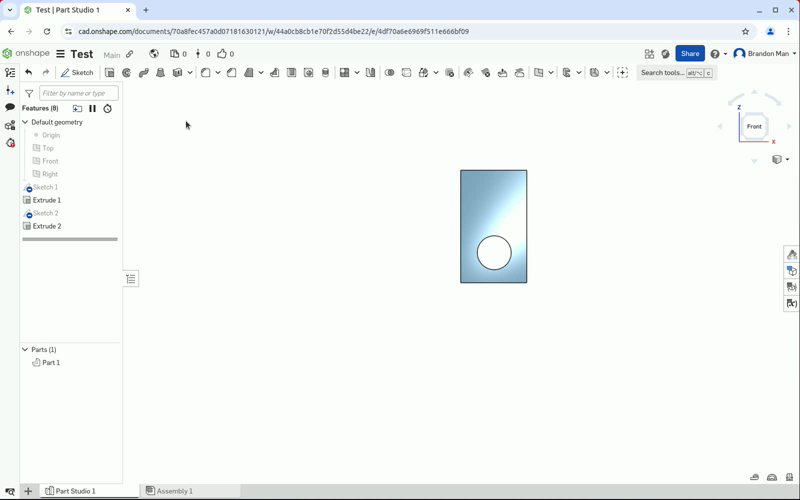
key(shift+h)
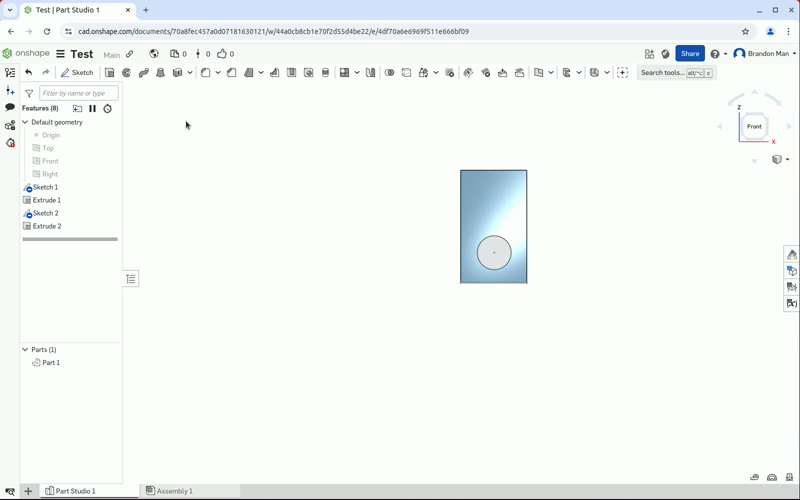
key(shift+h)
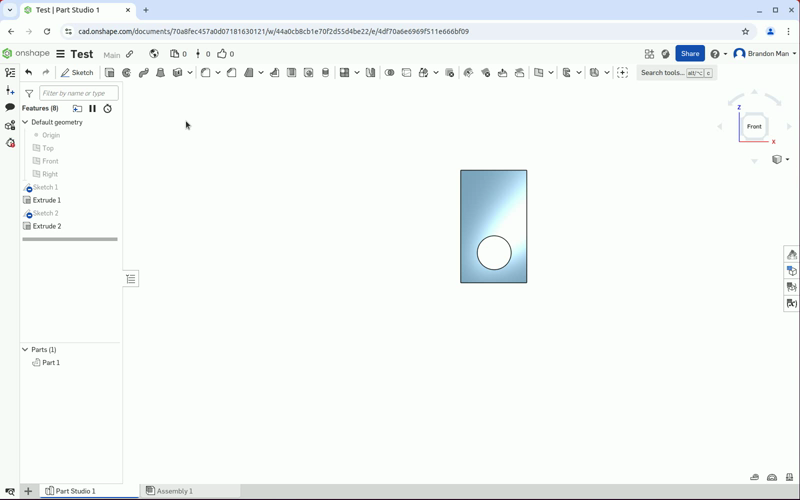
mouse_move(73, 189)
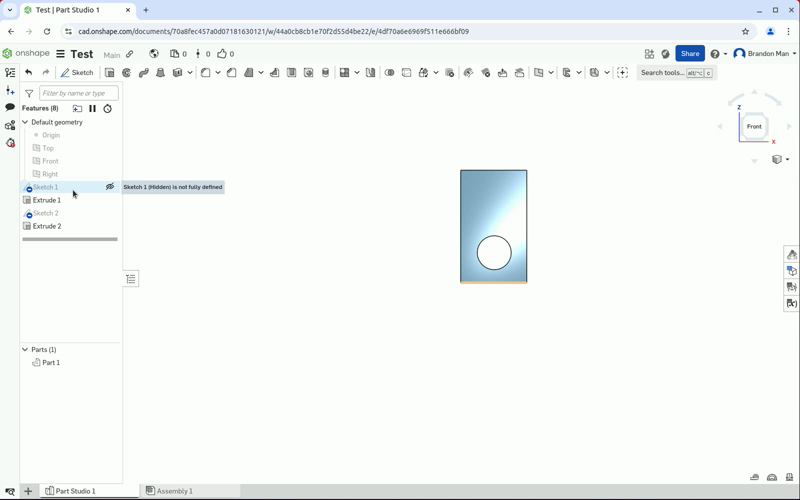
click(73, 189)
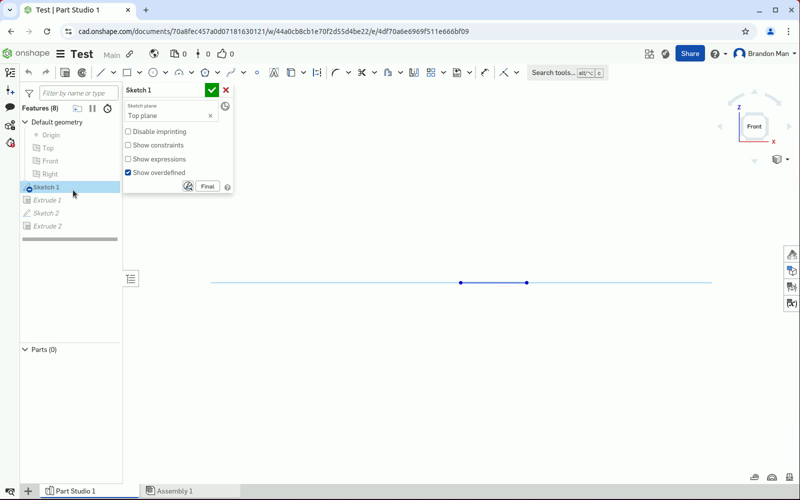
mouse_move(229, 92)
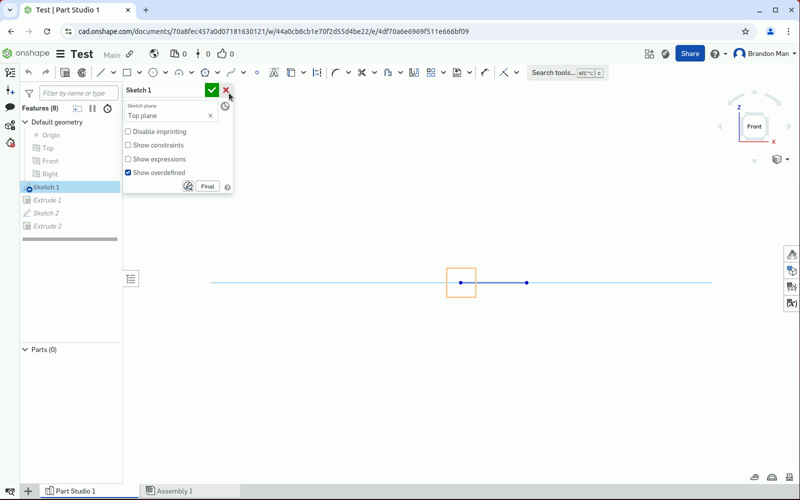
click(229, 92)
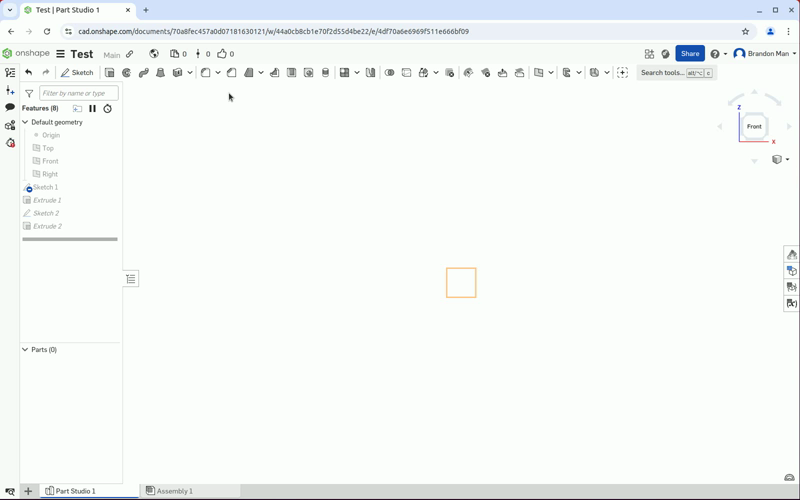
mouse_move(73, 352)
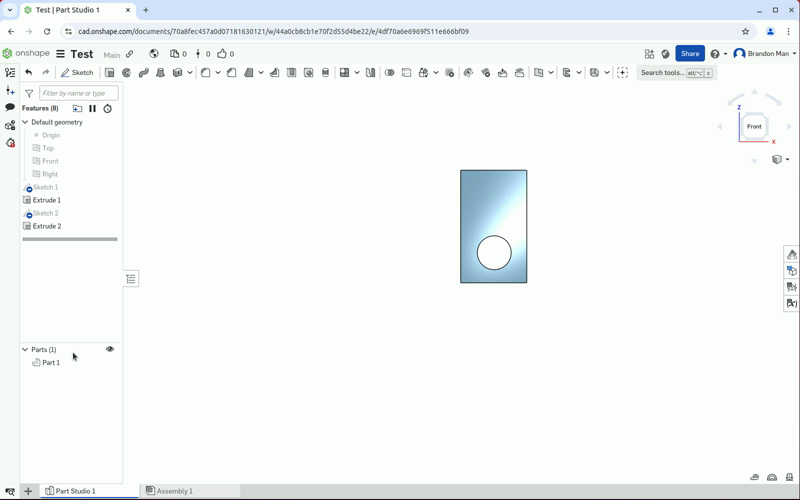
key(y)
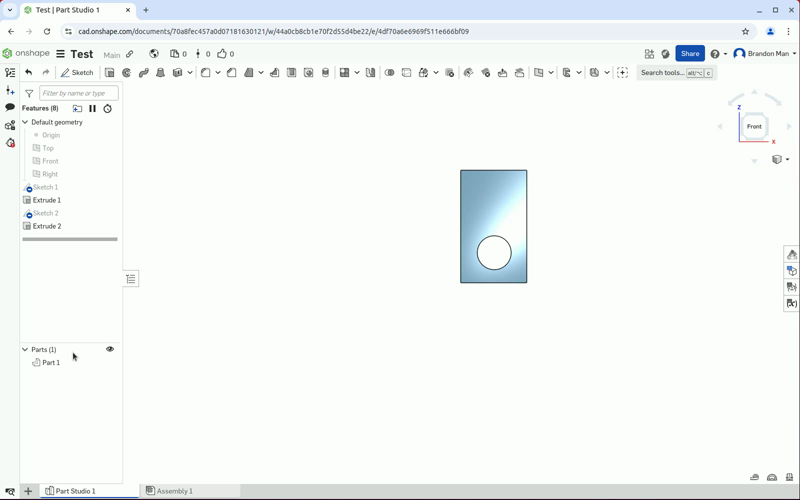
key(shift+p)
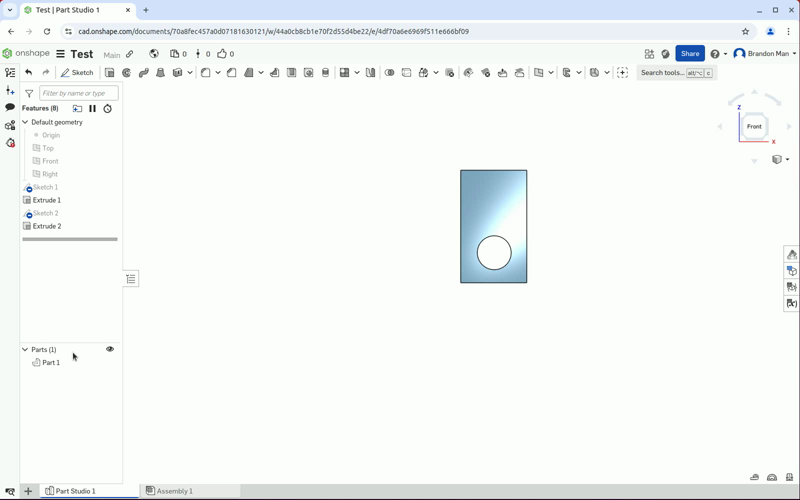
key(space)
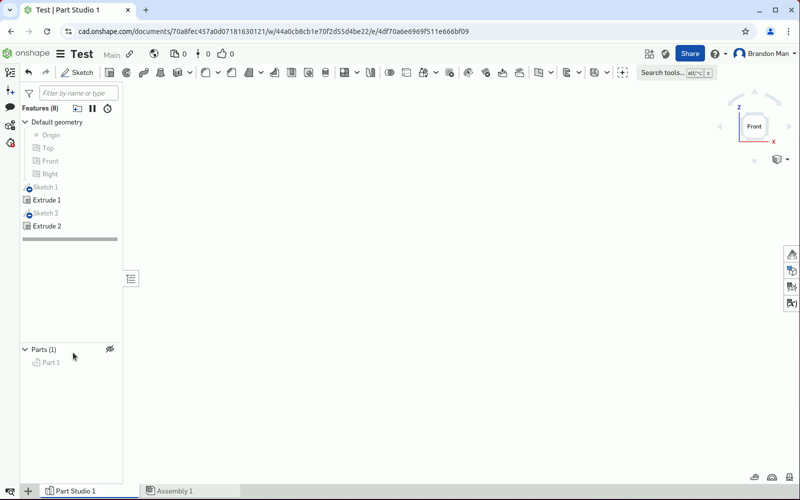
key_down(shift)
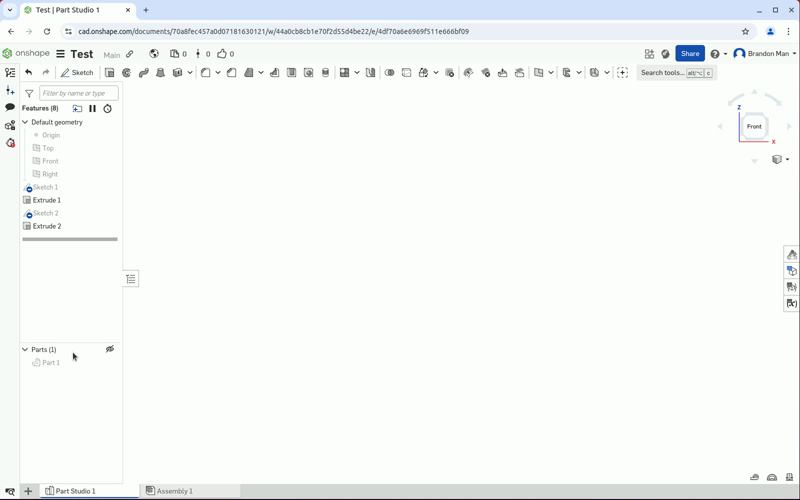
key(left)
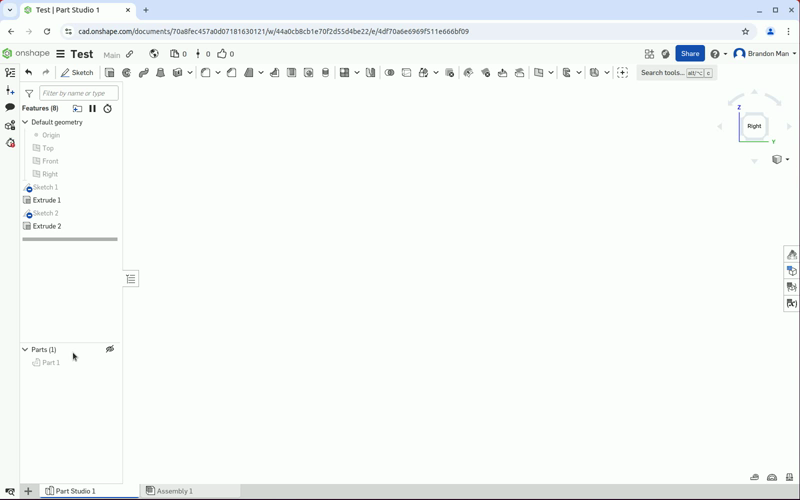
key_up(shift)
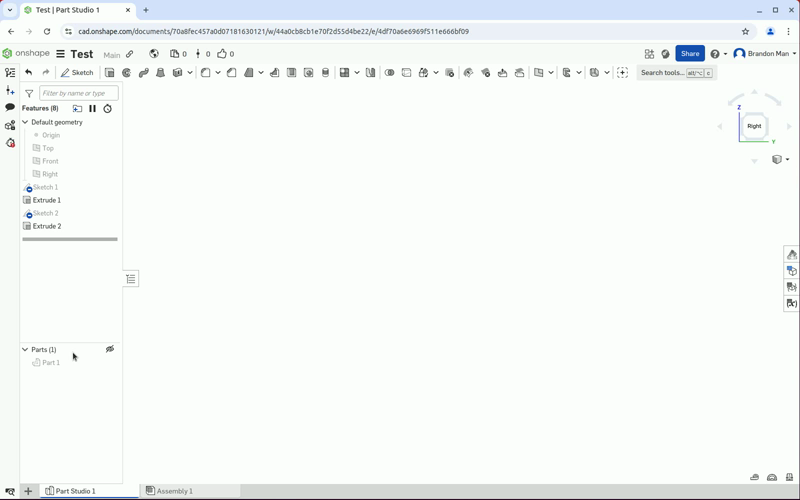
mouse_move(73, 352)
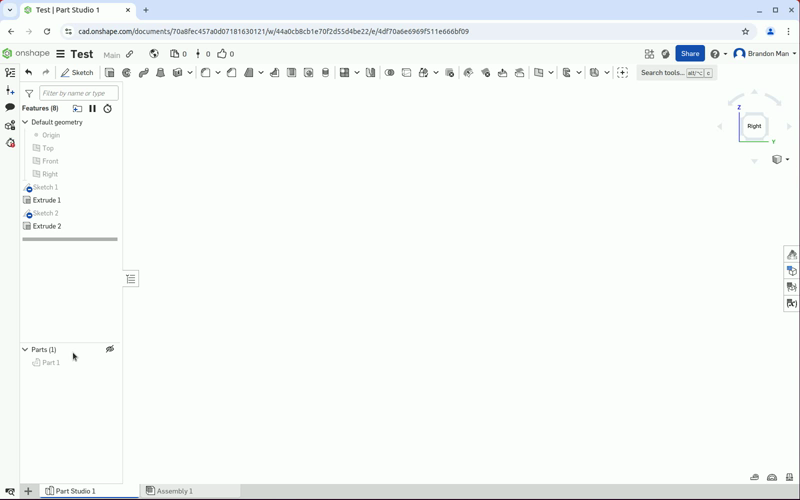
key(shift+y)
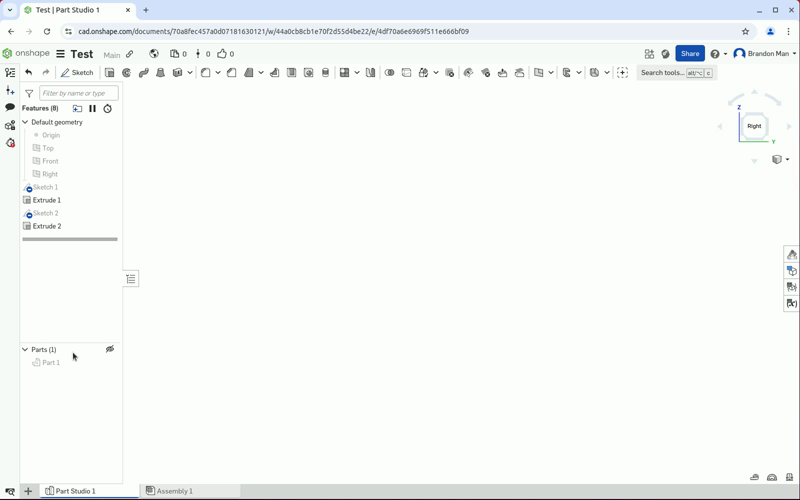
key(shift+s)
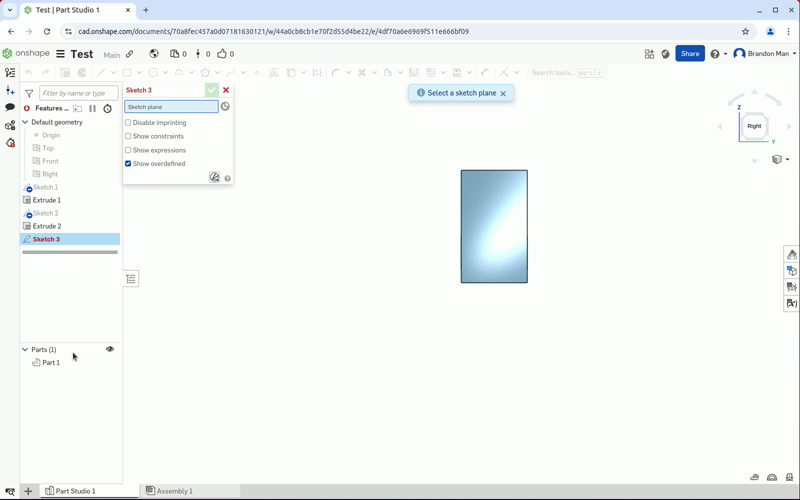
mouse_move(73, 176)
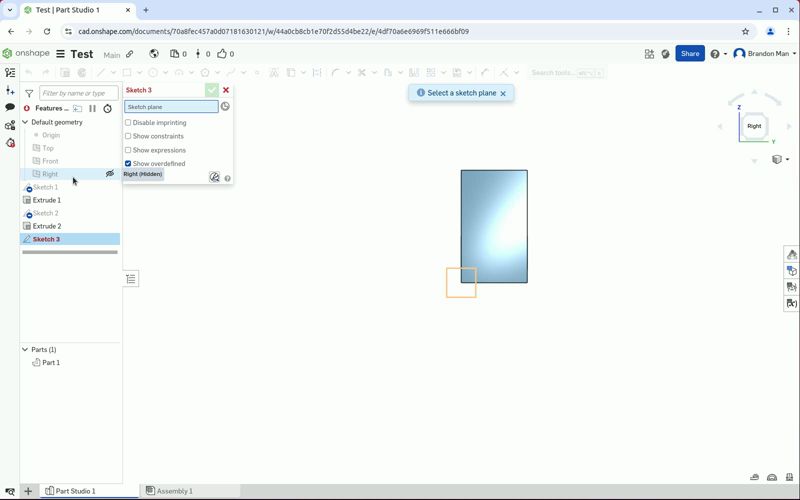
click(73, 176)
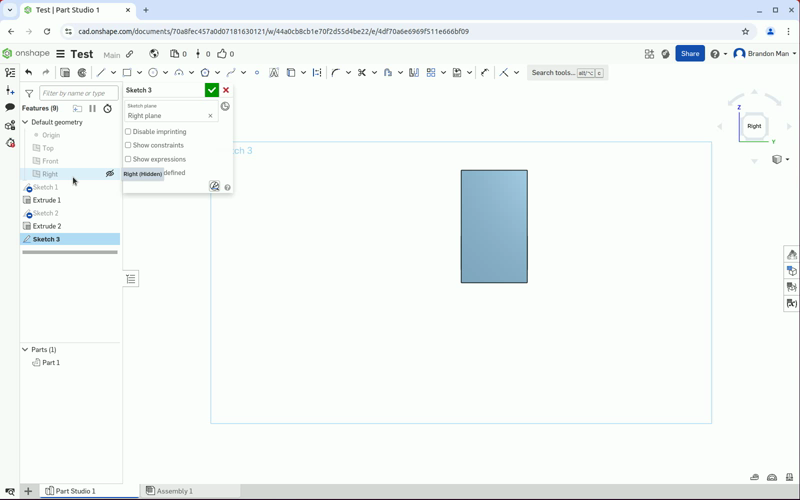
mouse_move(73, 352)
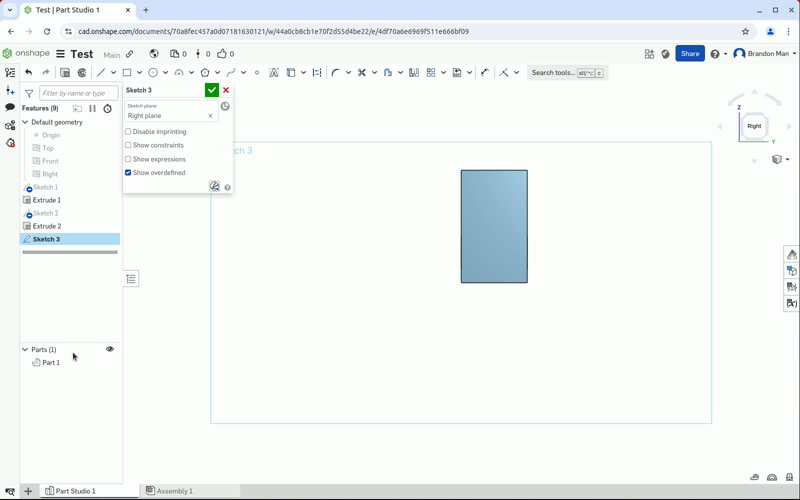
key(y)
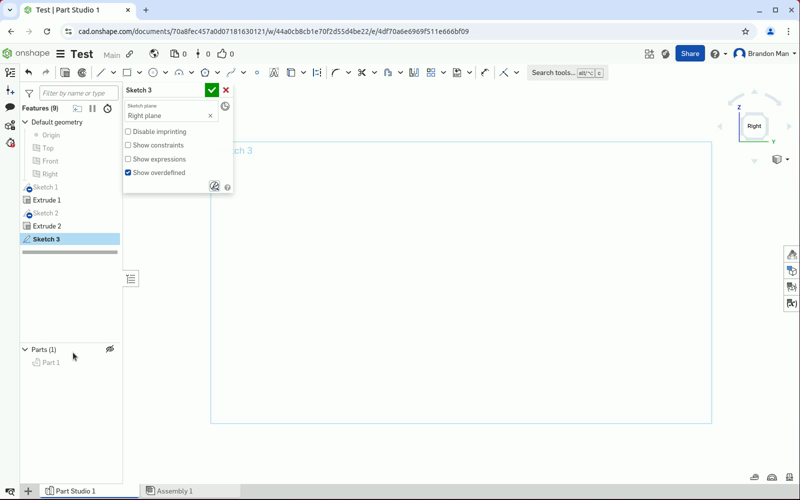
key(c)
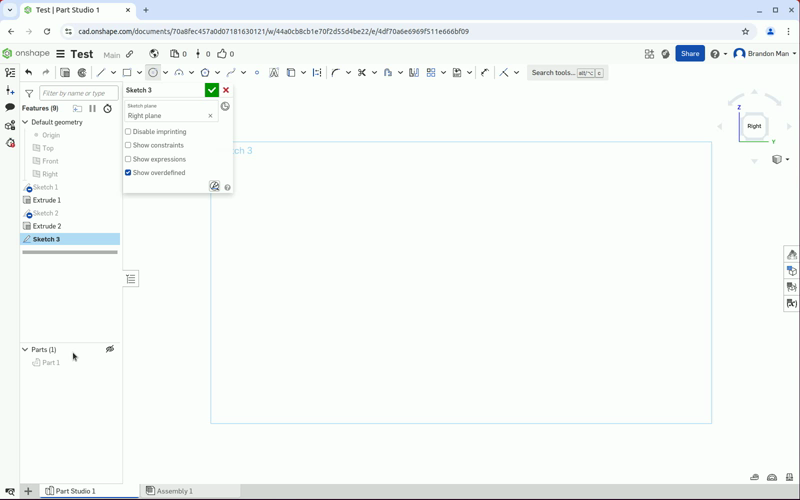
key_down(shift)
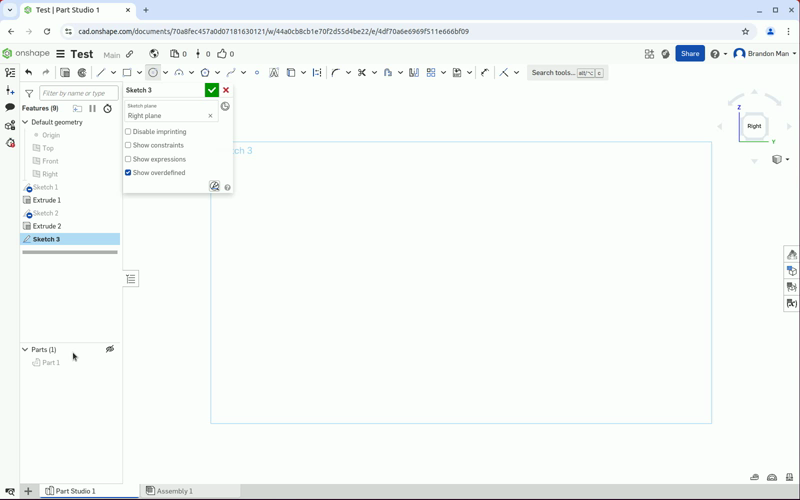
mouse_move(494, 200)
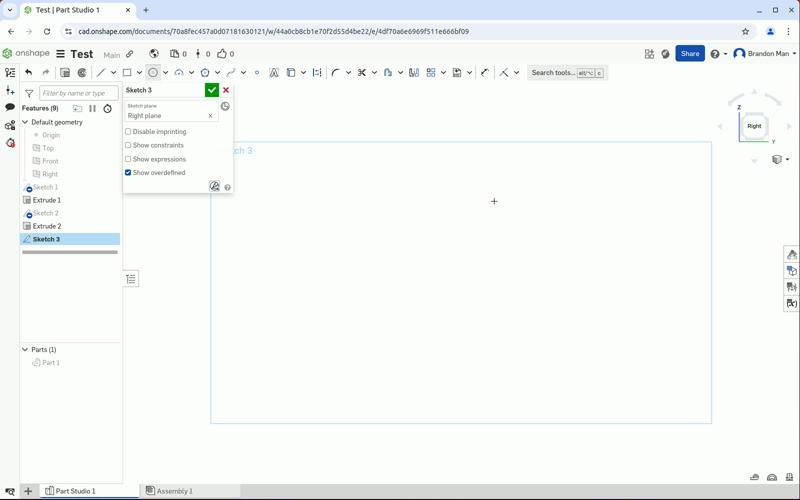
click(494, 200)
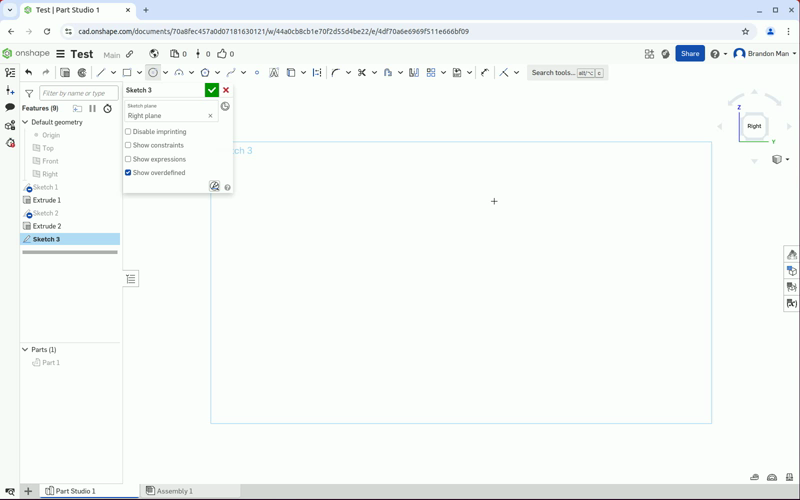
key_up(shift)
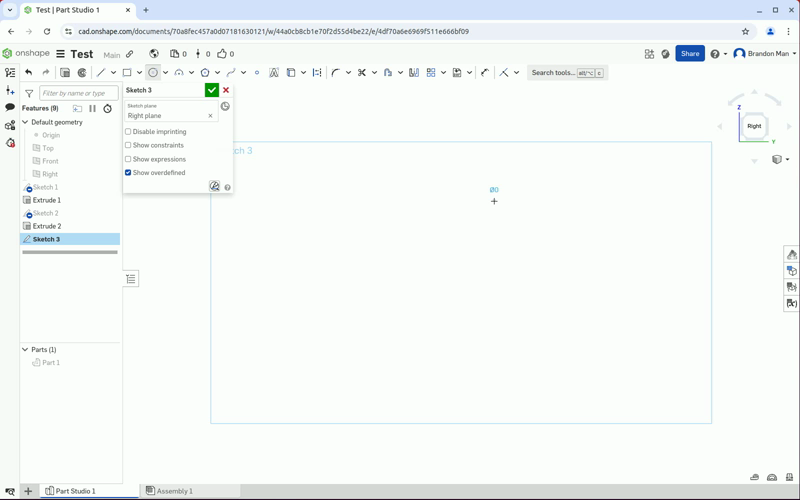
mouse_move(511, 200)
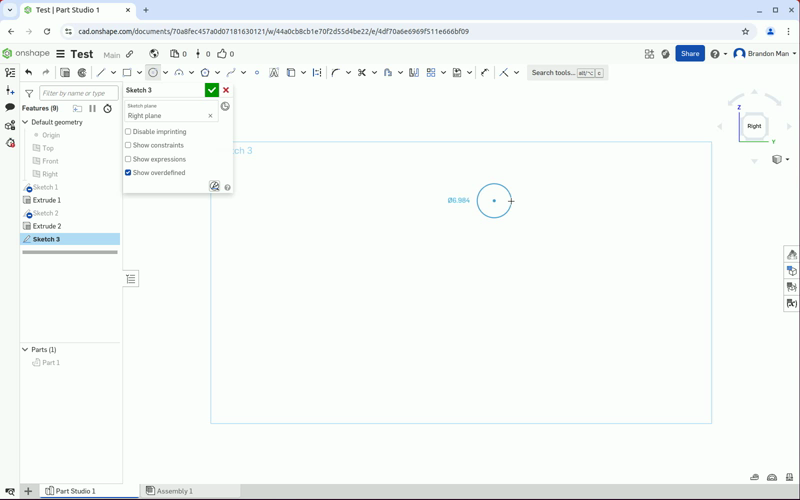
click(511, 200)
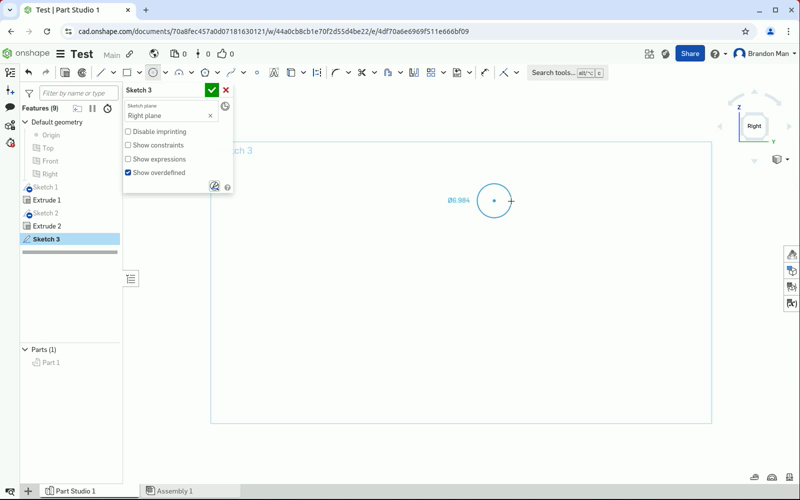
key(esc)
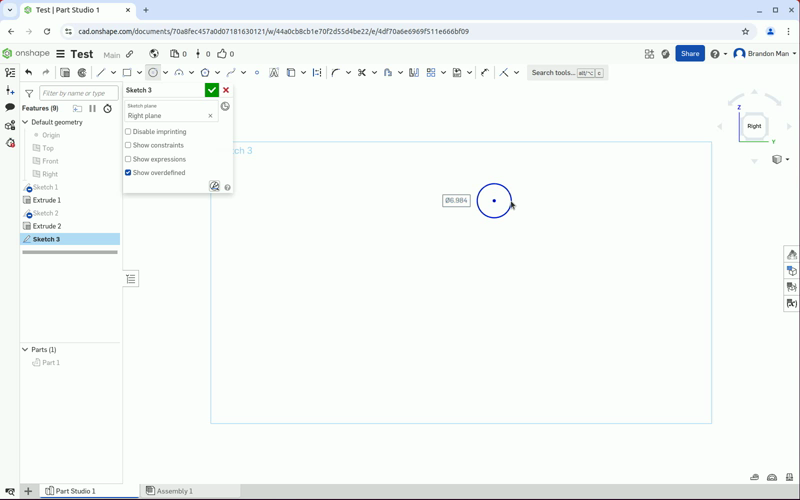
mouse_move(494, 193)
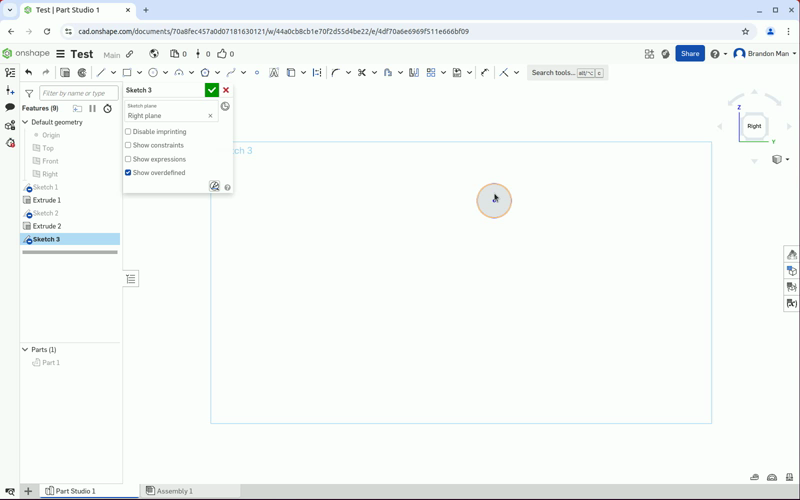
scroll(6)
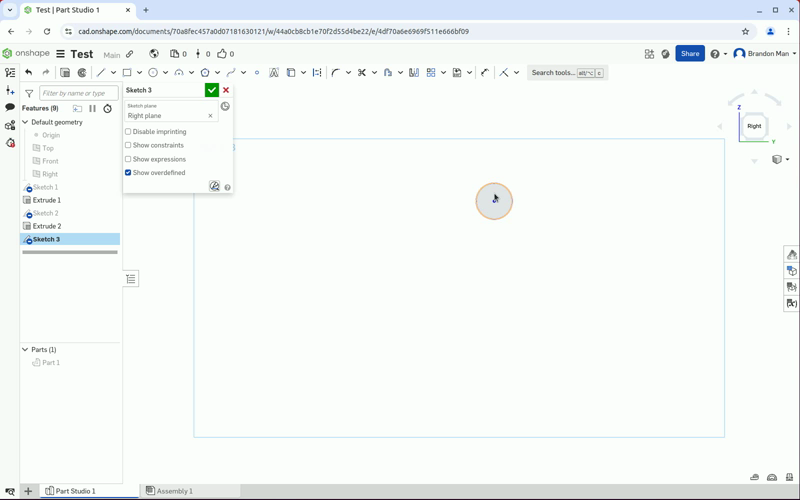
scroll(6)
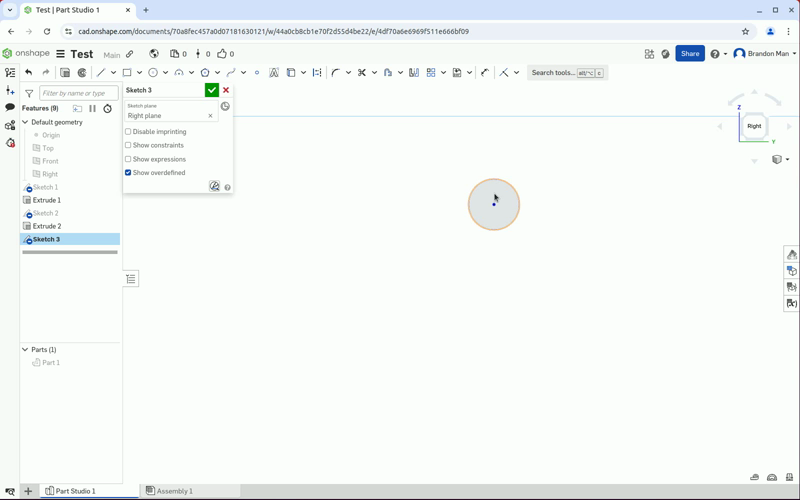
scroll(6)
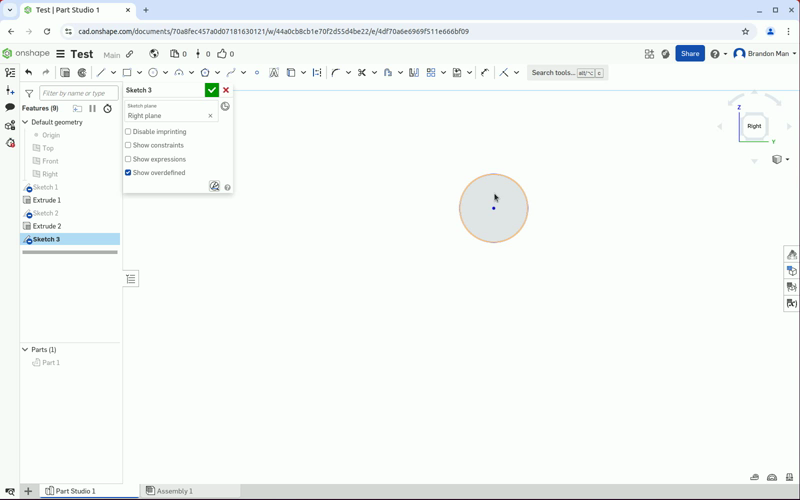
scroll(6)
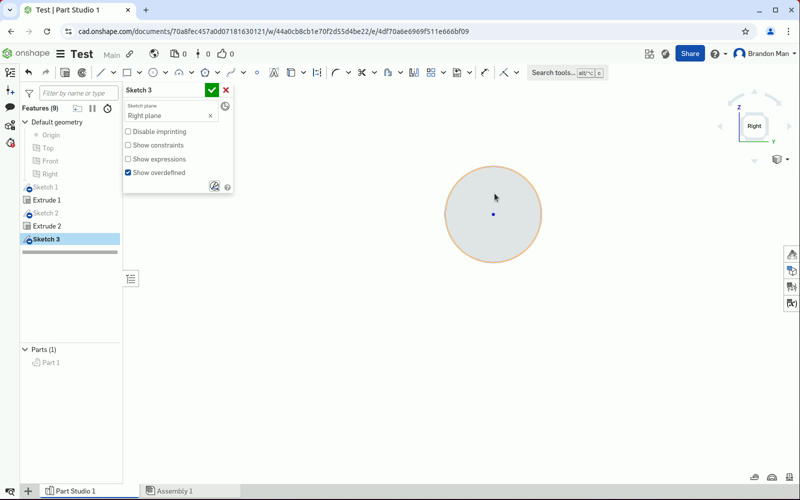
scroll(6)
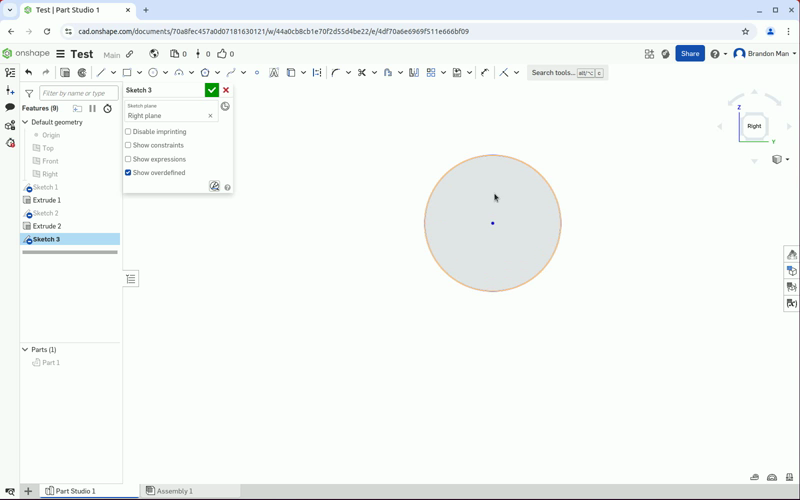
scroll(6)
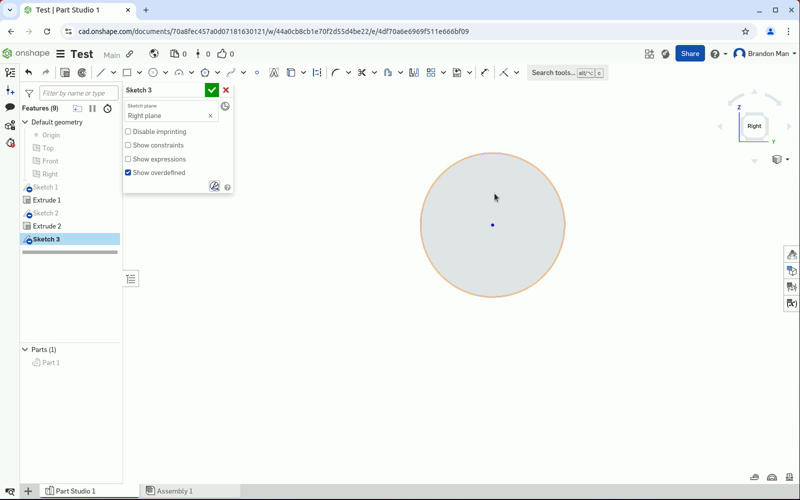
scroll(6)
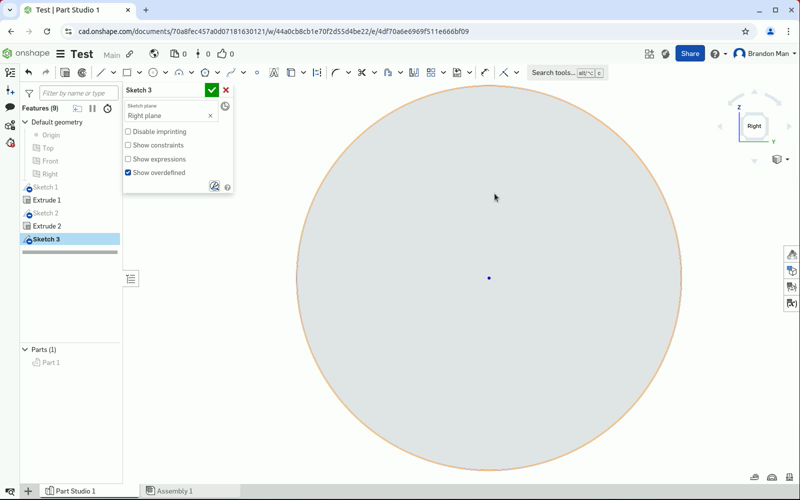
click(494, 193)
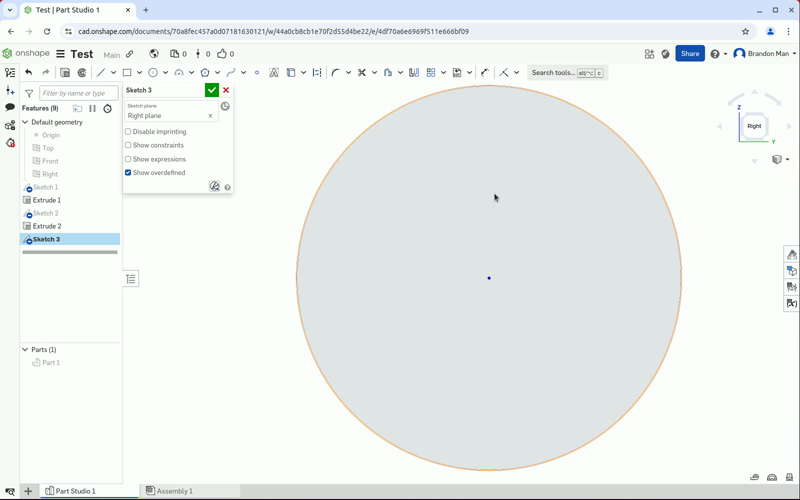
scroll(-6)
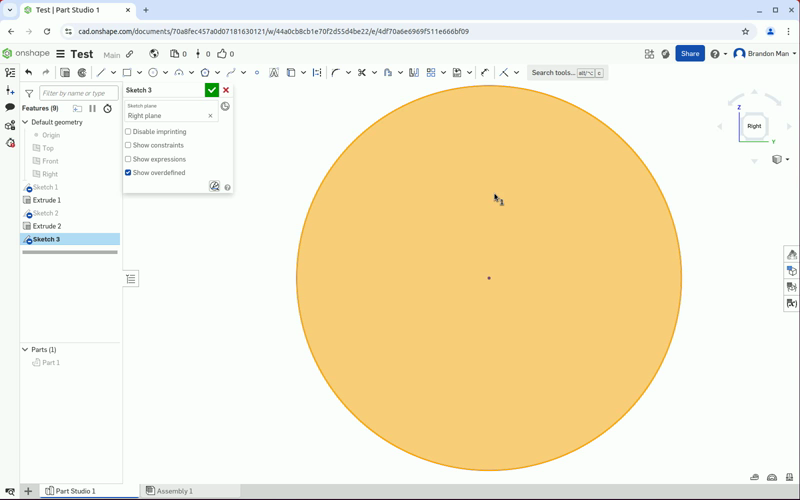
scroll(-6)
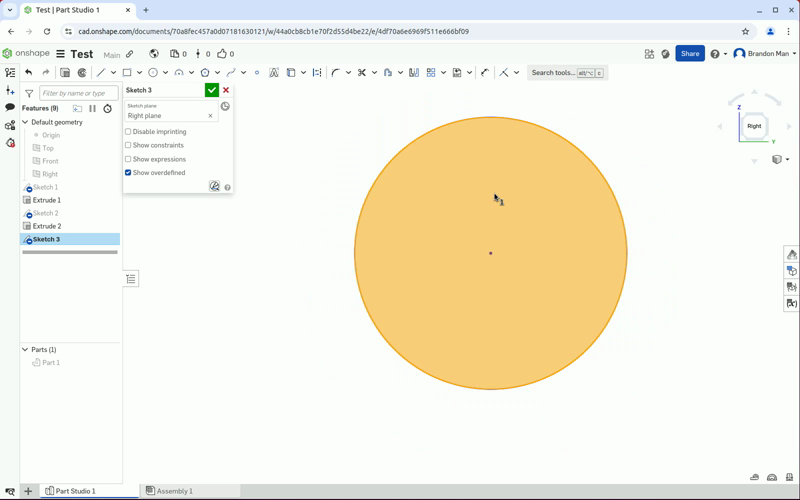
scroll(-6)
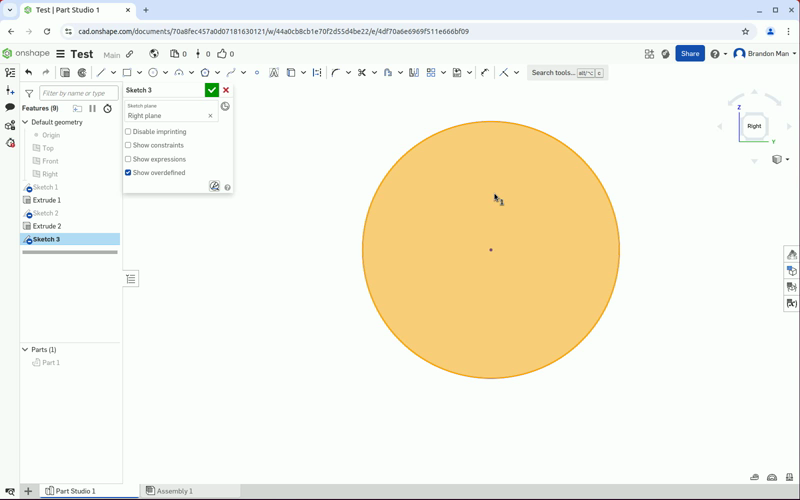
scroll(-6)
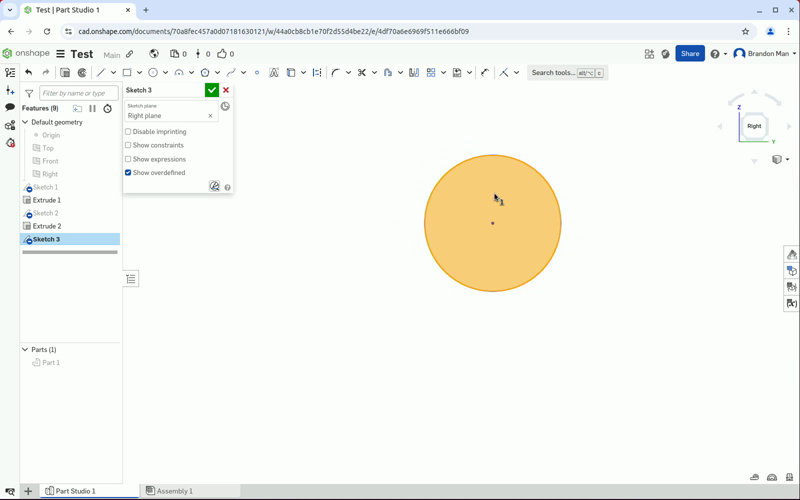
scroll(-6)
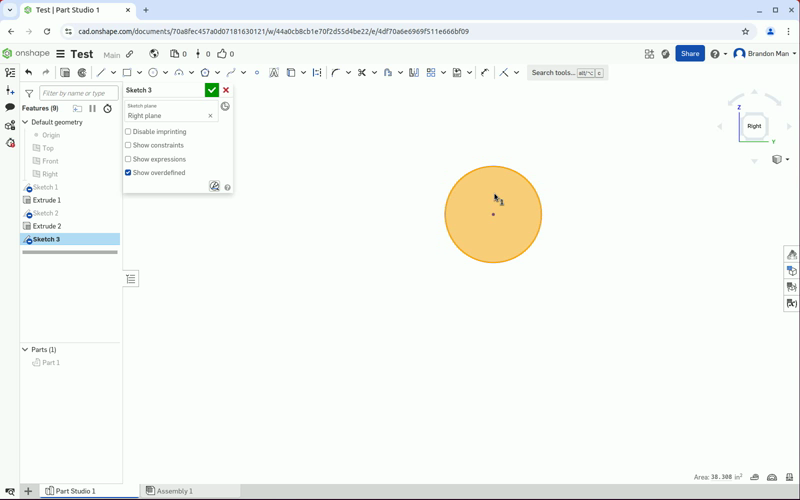
scroll(-6)
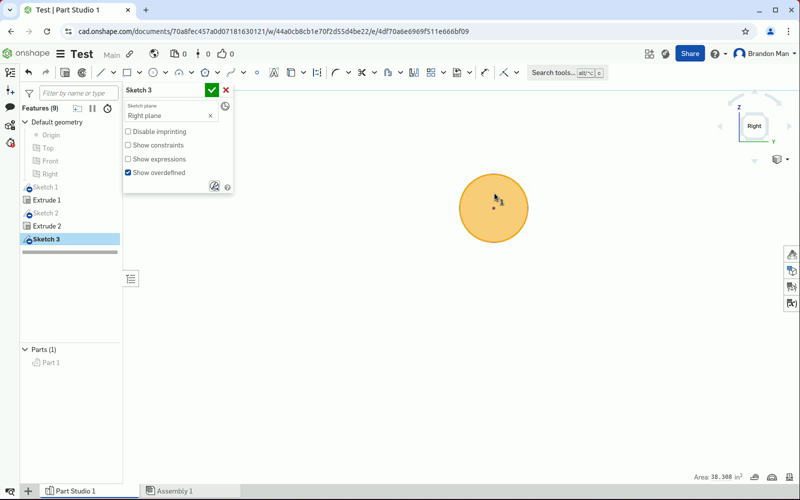
scroll(-6)
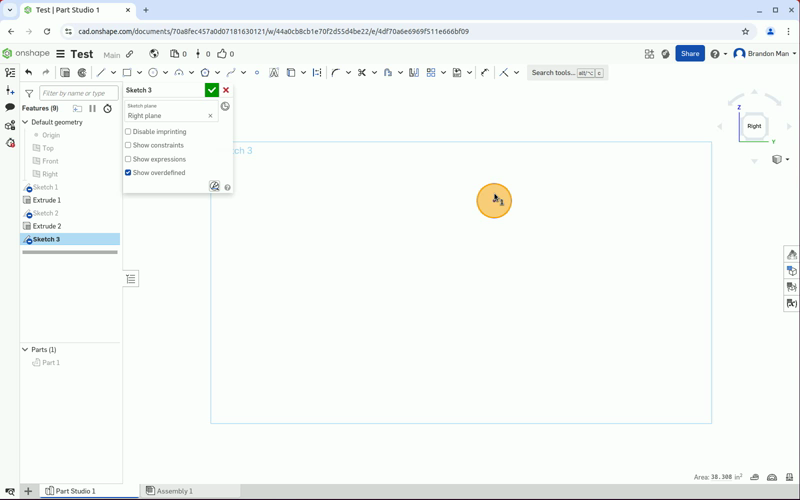
mouse_move(73, 352)
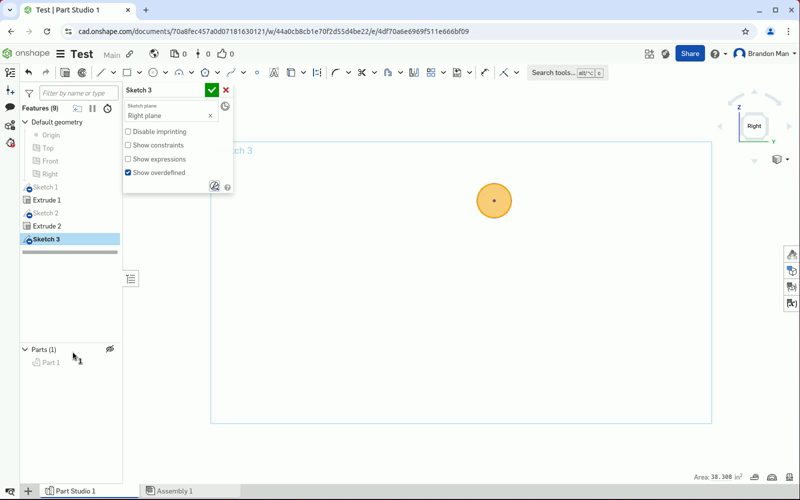
key(shift+y)
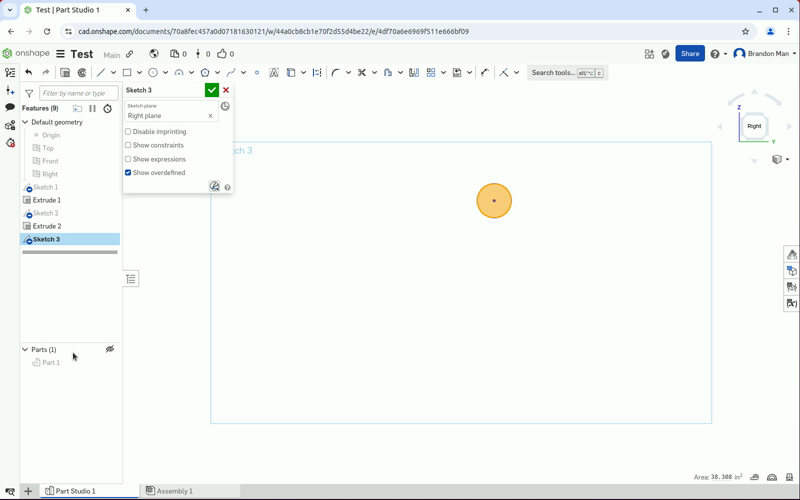
key(shift+e)
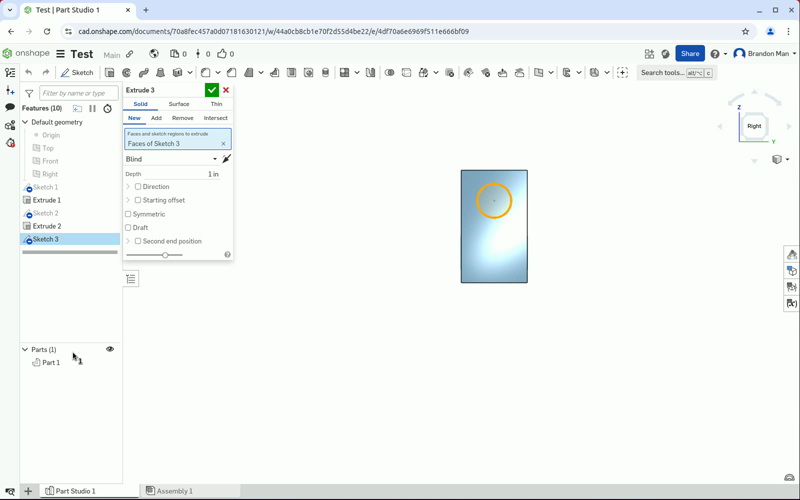
mouse_move(143, 106)
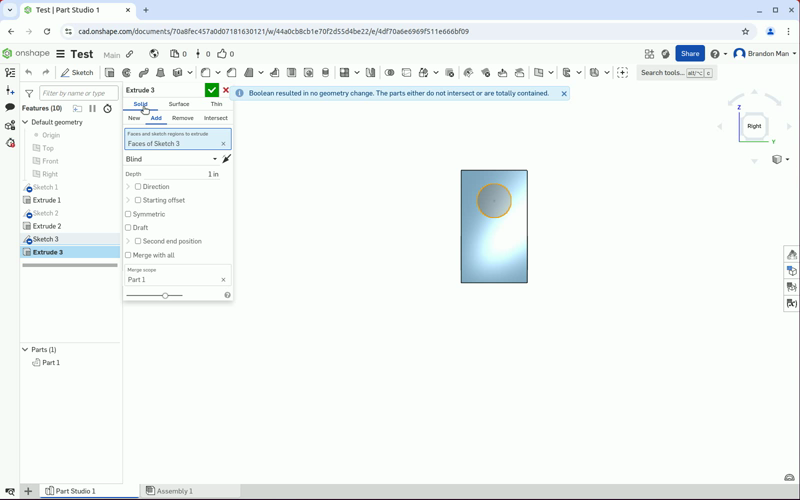
click(143, 106)
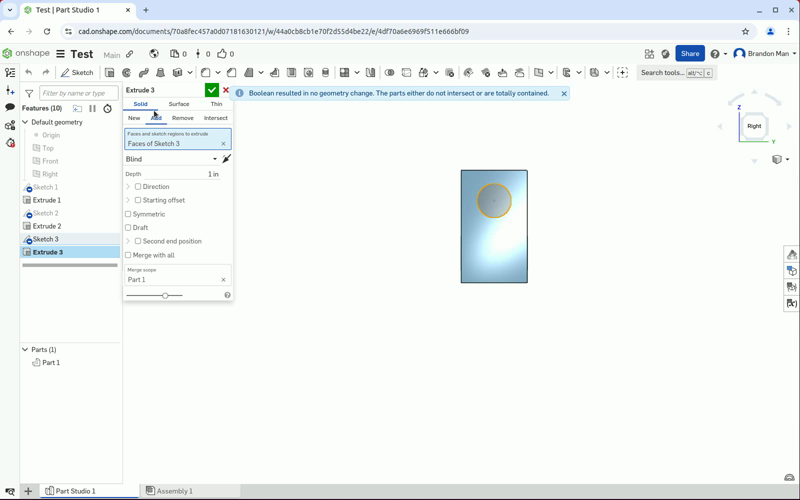
mouse_move(186, 120)
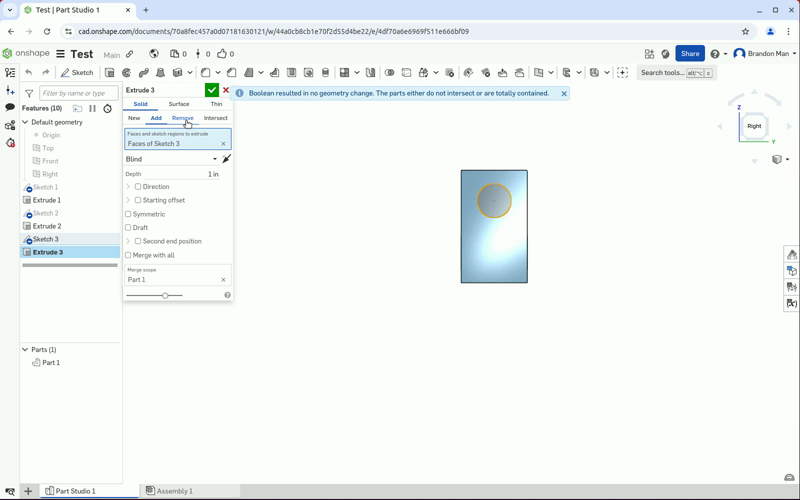
click(186, 120)
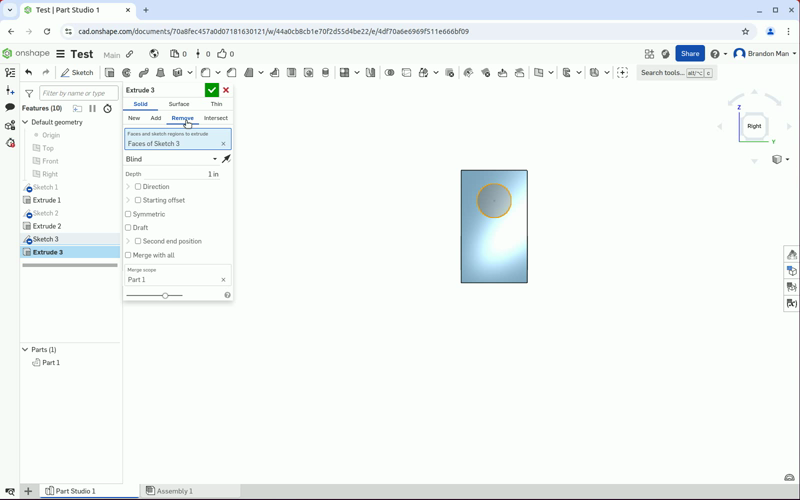
key(tab, 4)
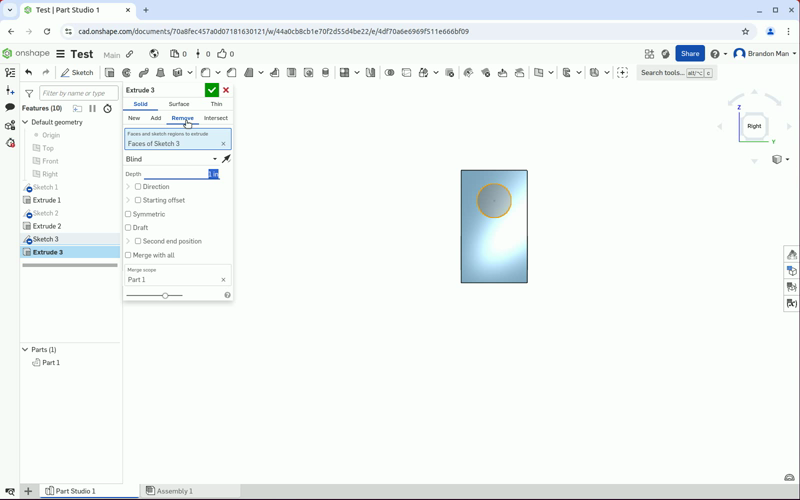
text(14.202)
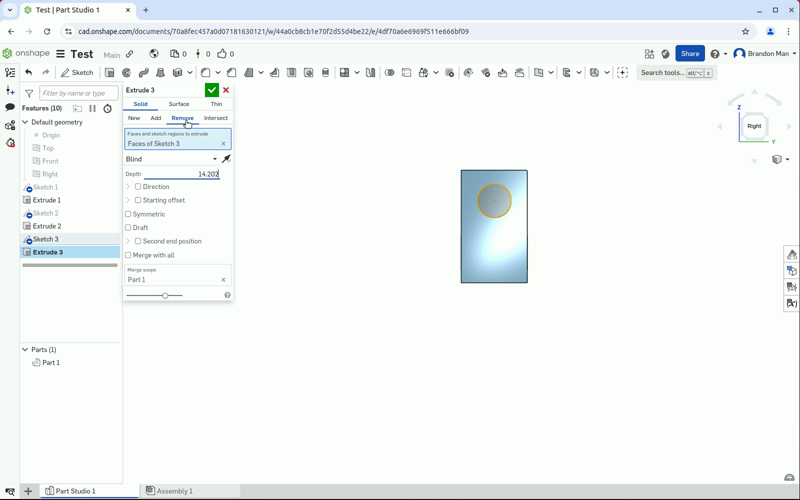
key(tab, 6)
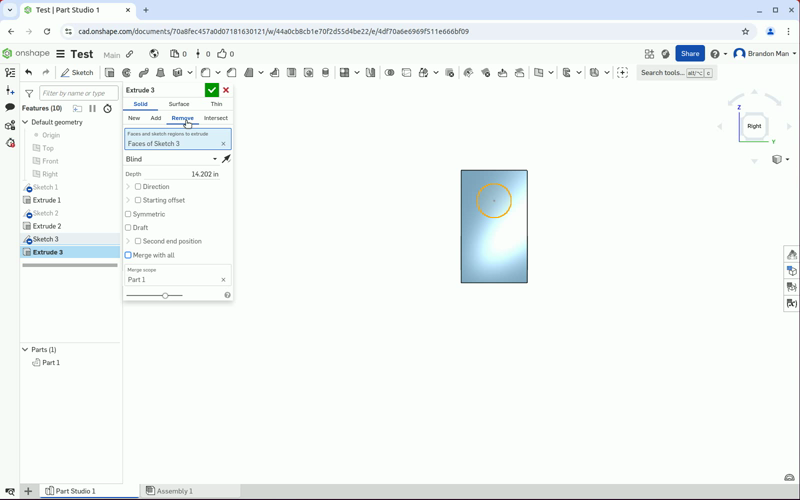
key(space)
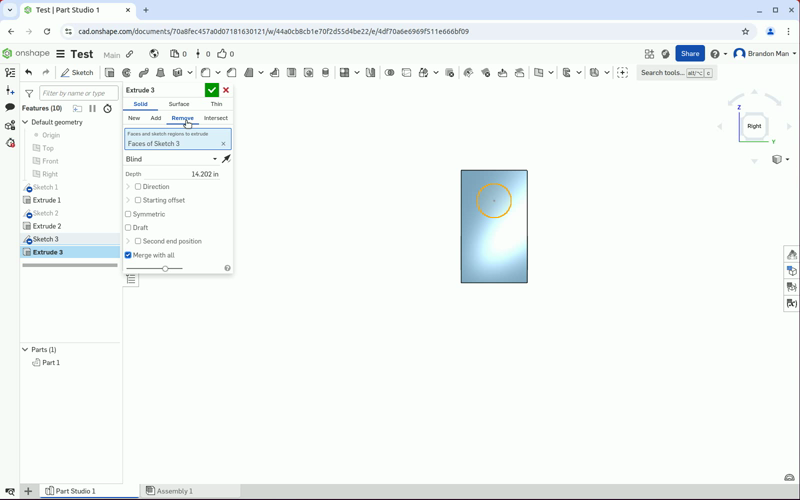
key(enter)
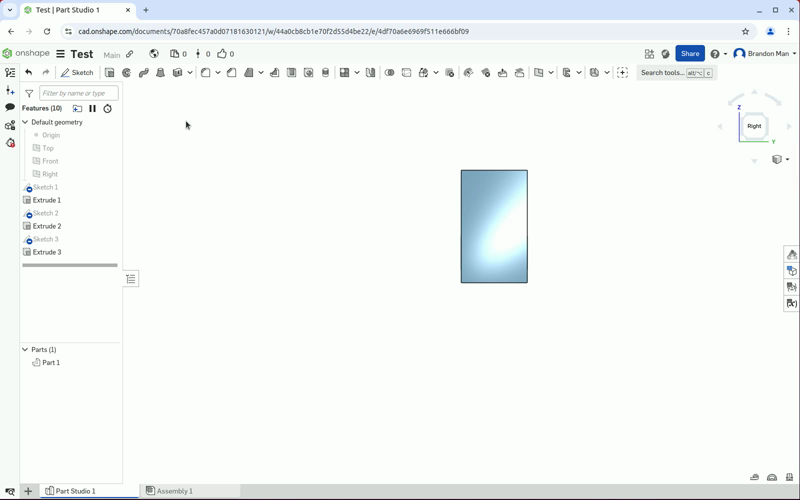
key(shift+h)
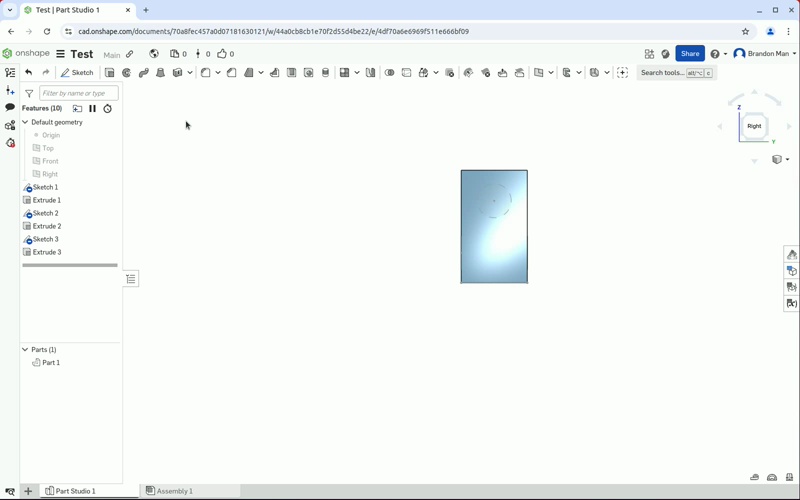
key(shift+h)
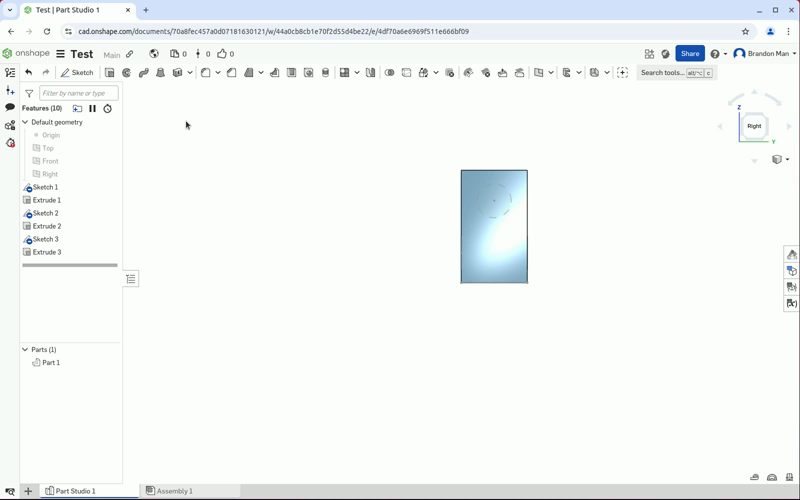
key(shift+7)
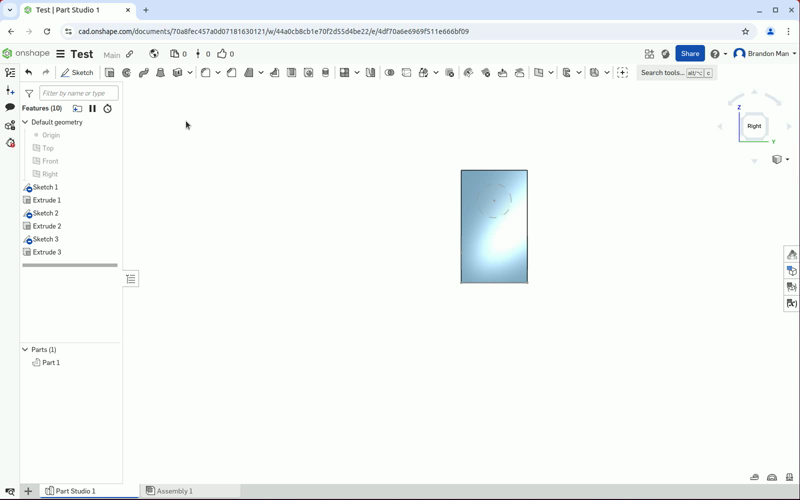
key(right, 2)
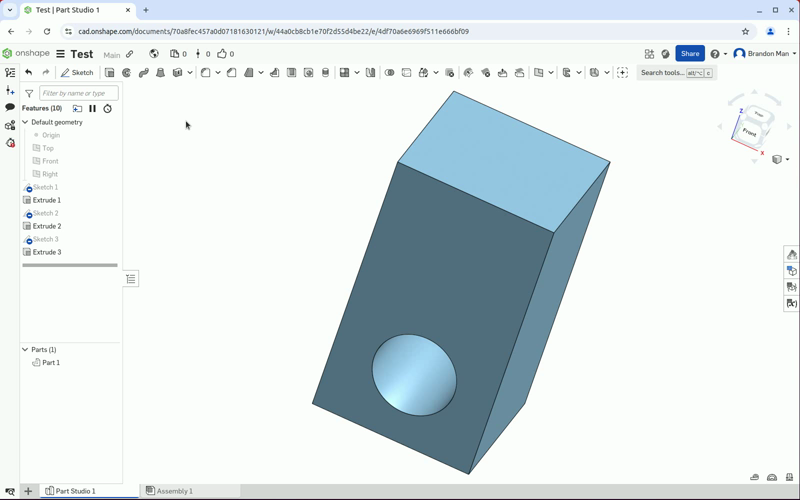
key(down, 2)
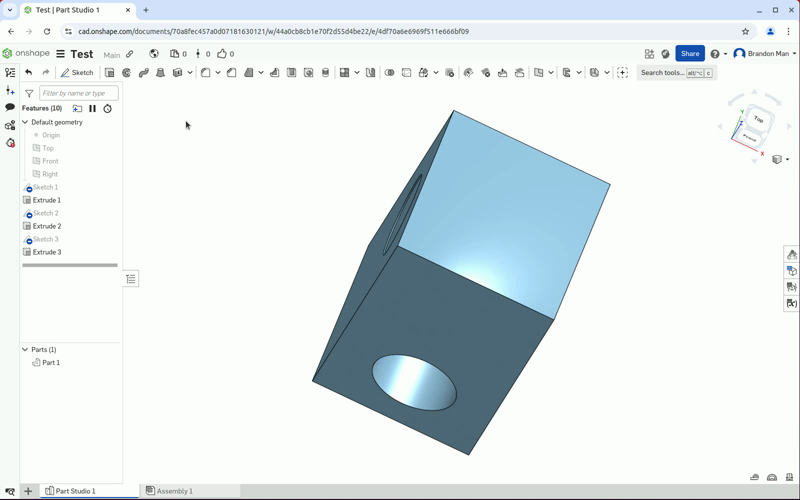
key(up, 2)
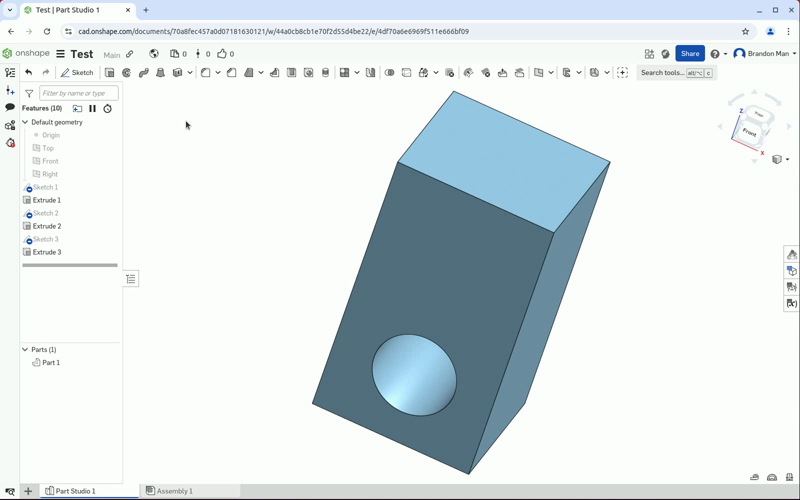
key(left, 2)
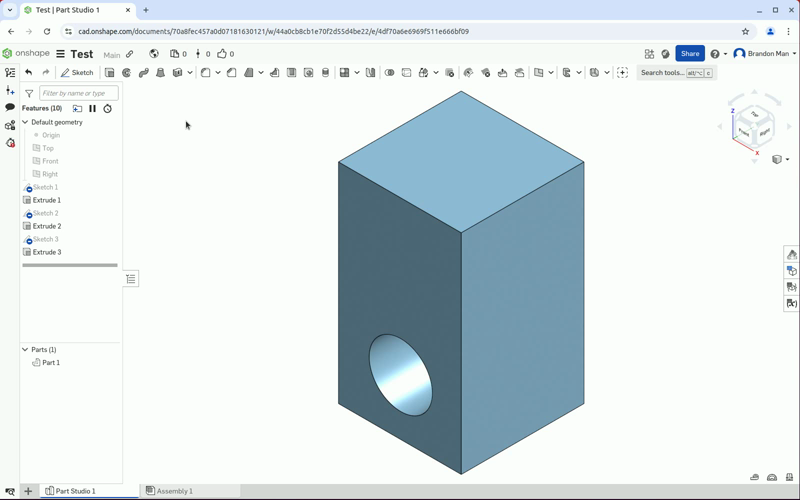
mouse_move(73, 189)
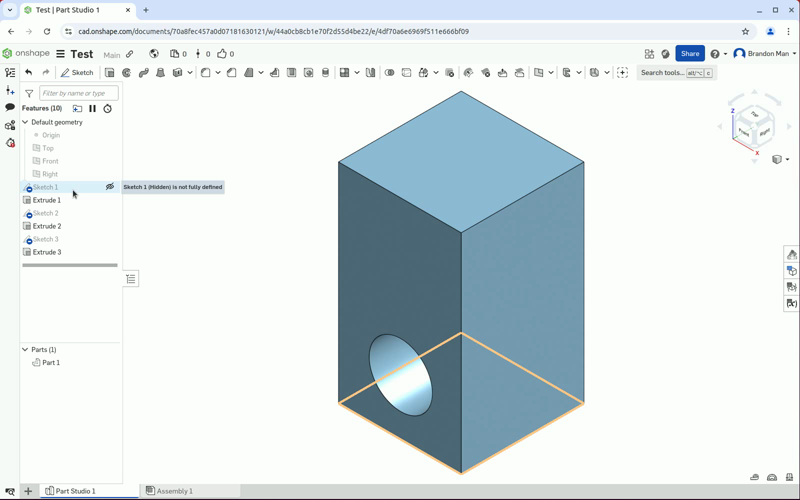
click(73, 189)